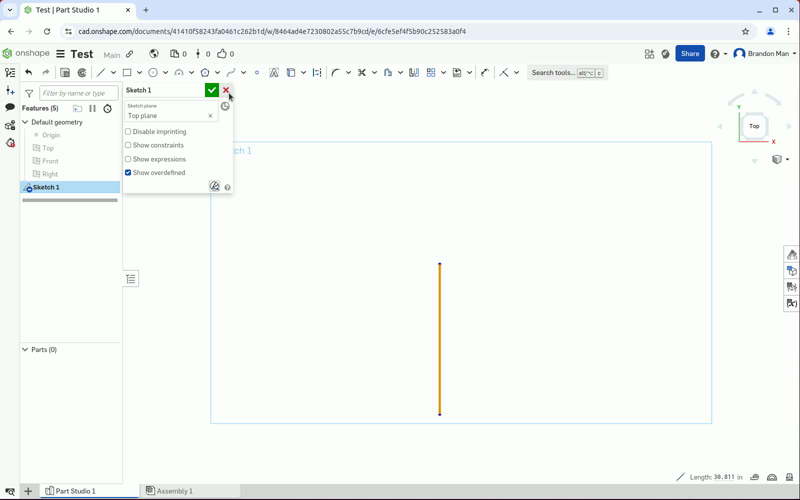
key(shift+h)
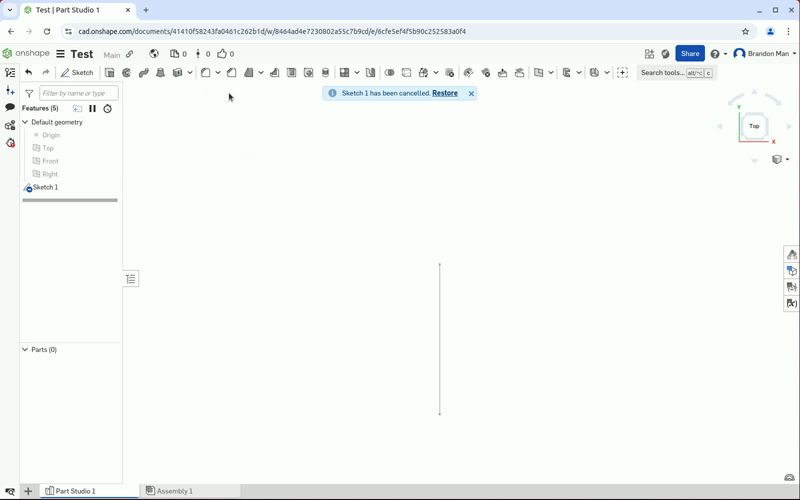
key(shift+s)
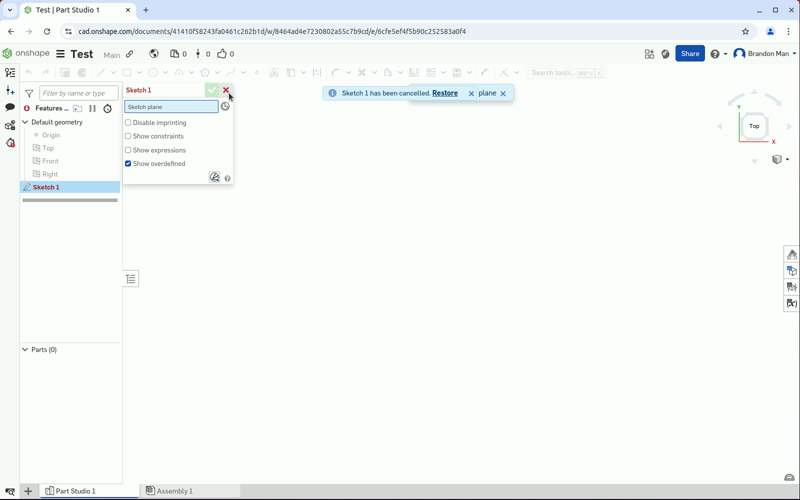
mouse_move(73, 150)
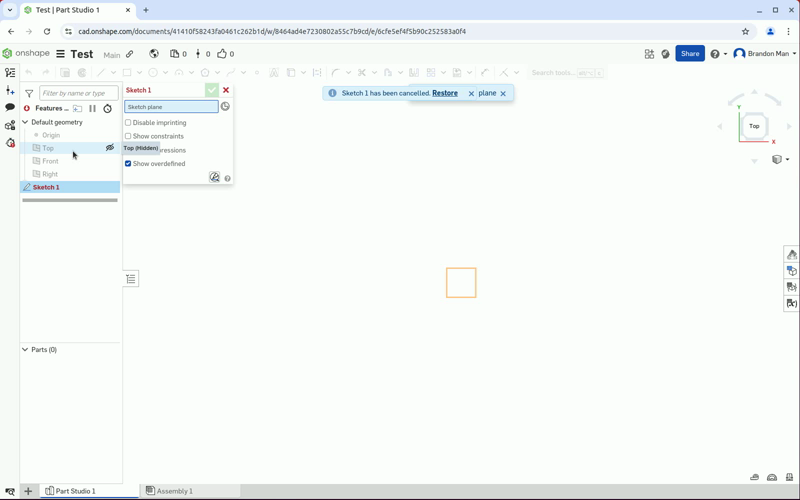
click(73, 150)
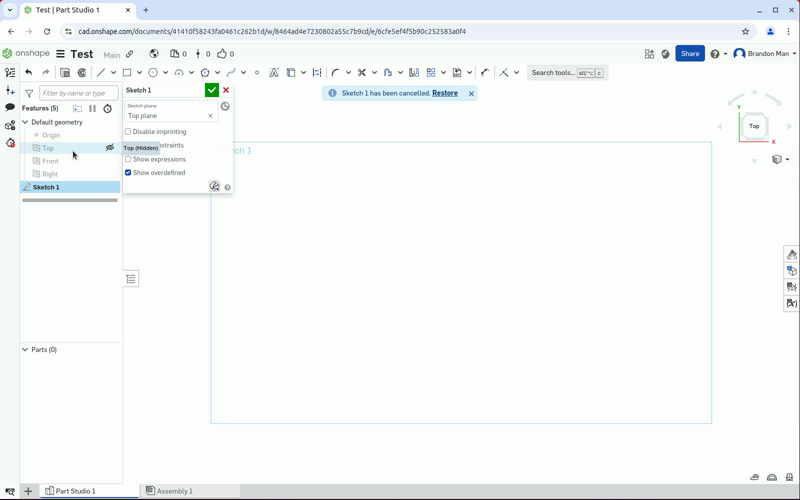
mouse_move(73, 352)
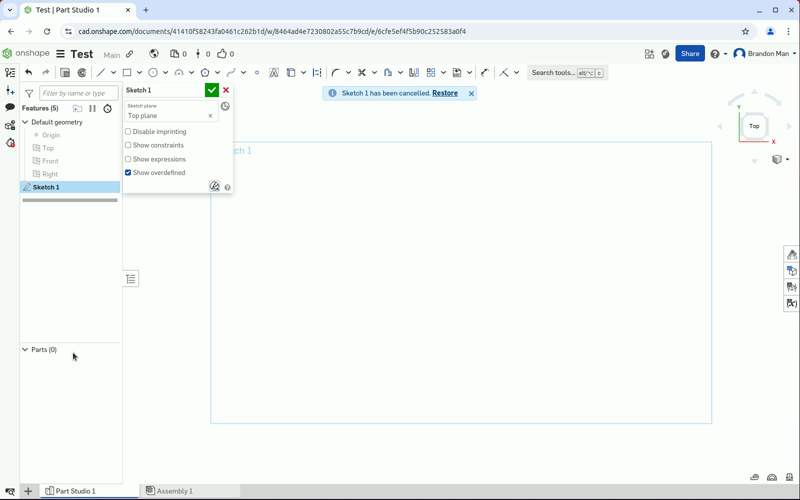
key(y)
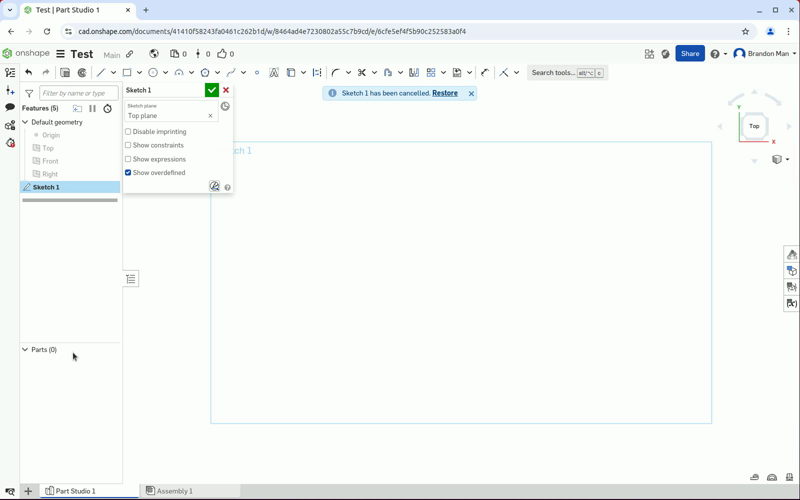
key(l)
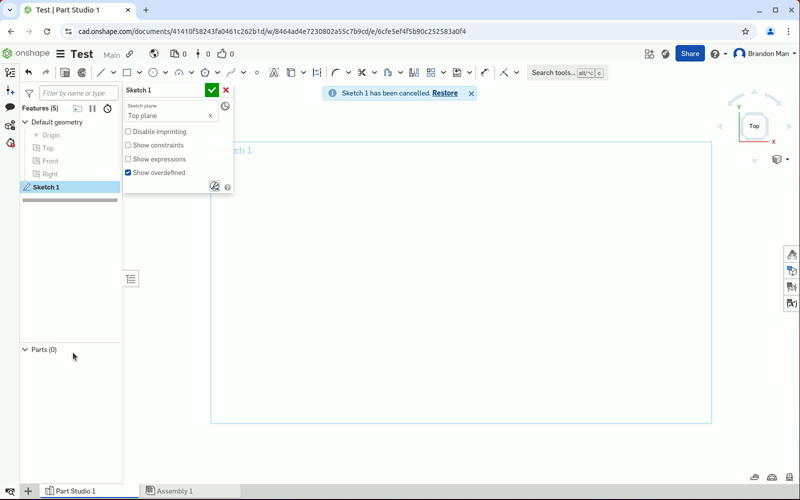
key_down(shift)
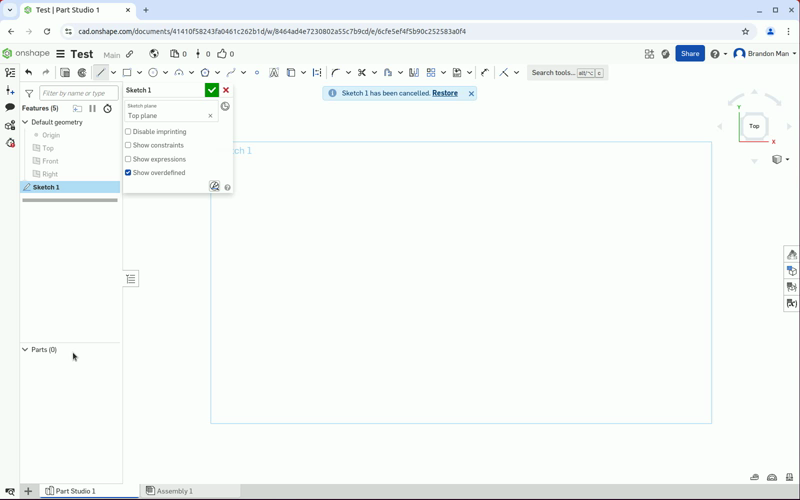
mouse_move(446, 395)
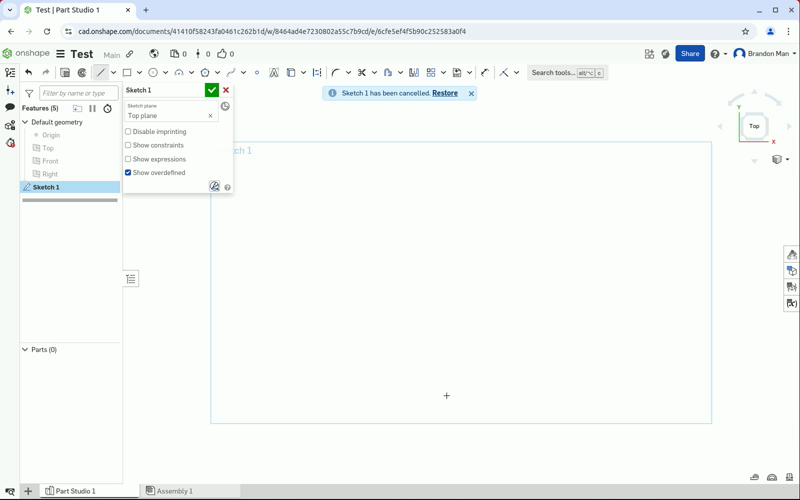
click(446, 395)
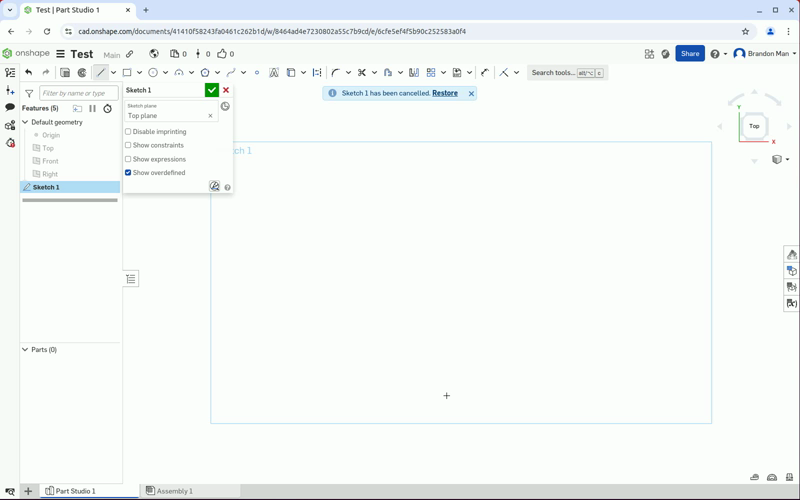
key_up(shift)
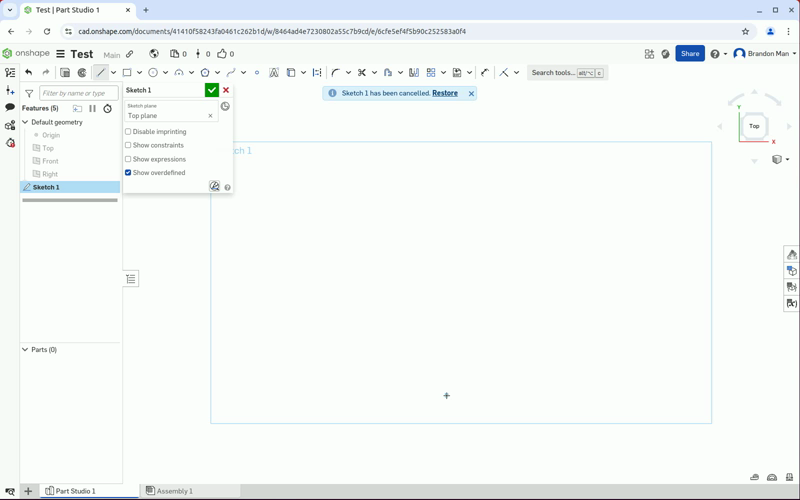
key_down(shift)
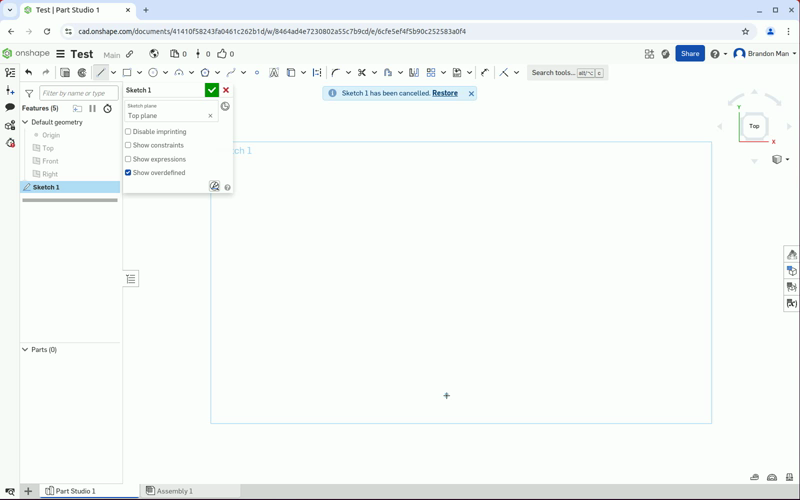
mouse_move(476, 395)
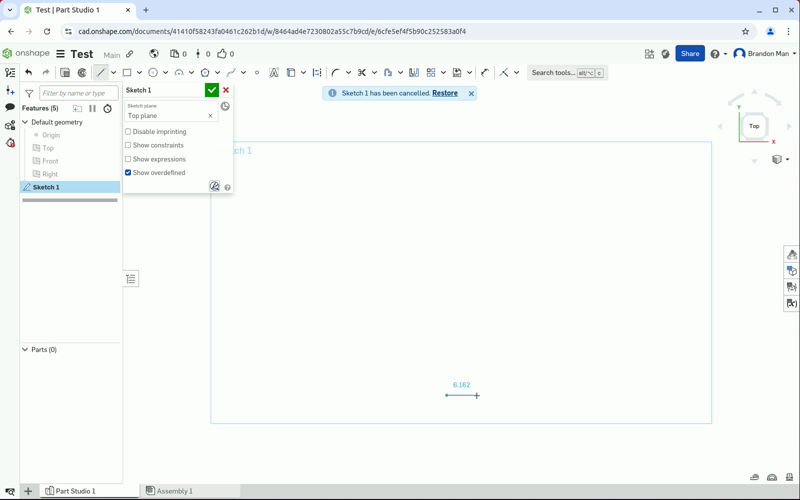
mouse_move(474, 395)
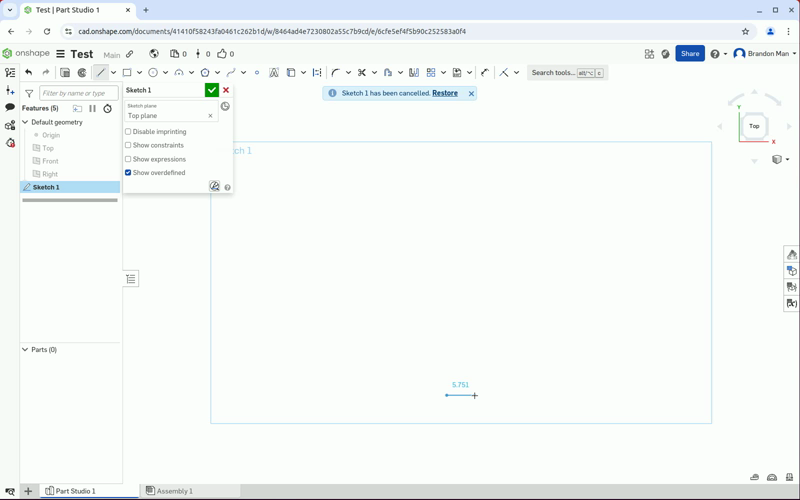
click(474, 395)
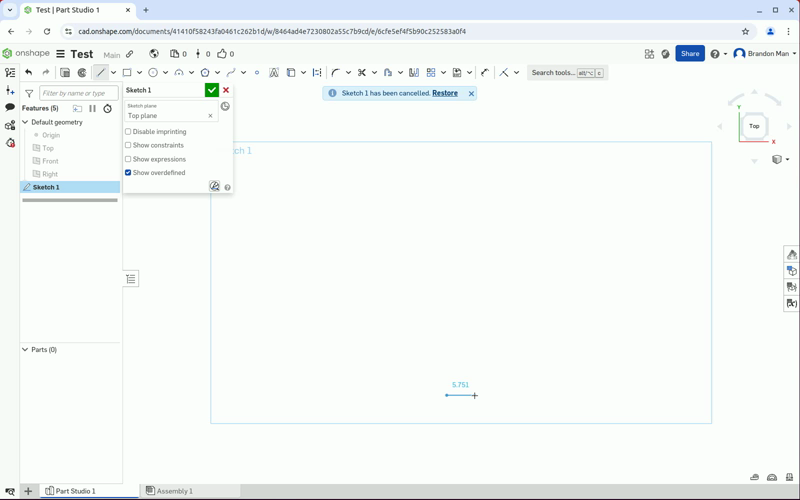
key_up(shift)
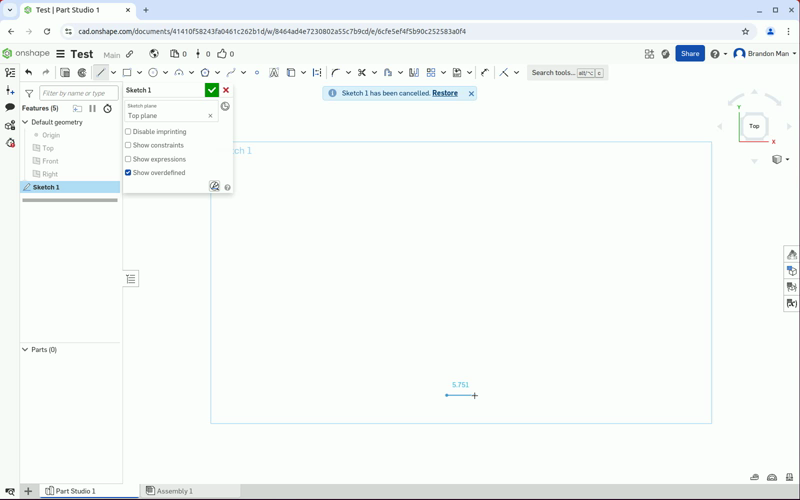
key_down(shift)
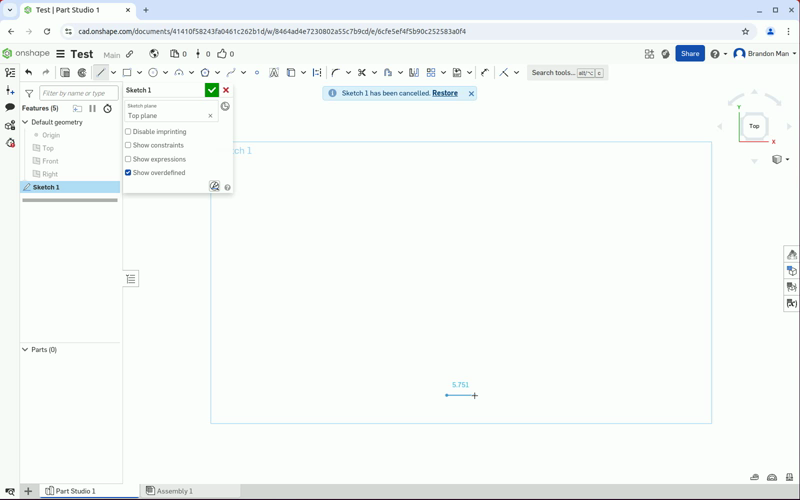
mouse_move(474, 171)
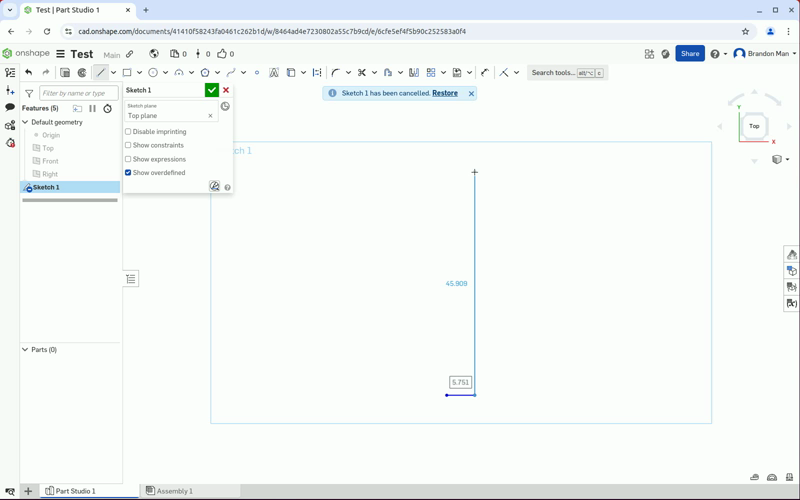
click(474, 171)
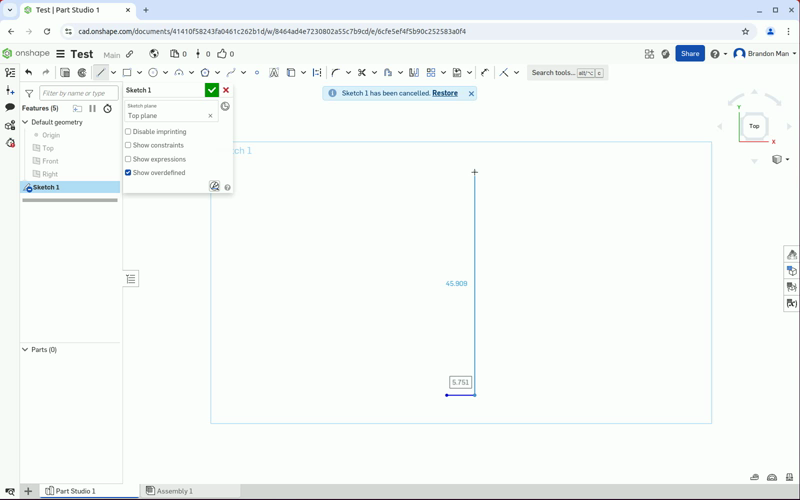
key_up(shift)
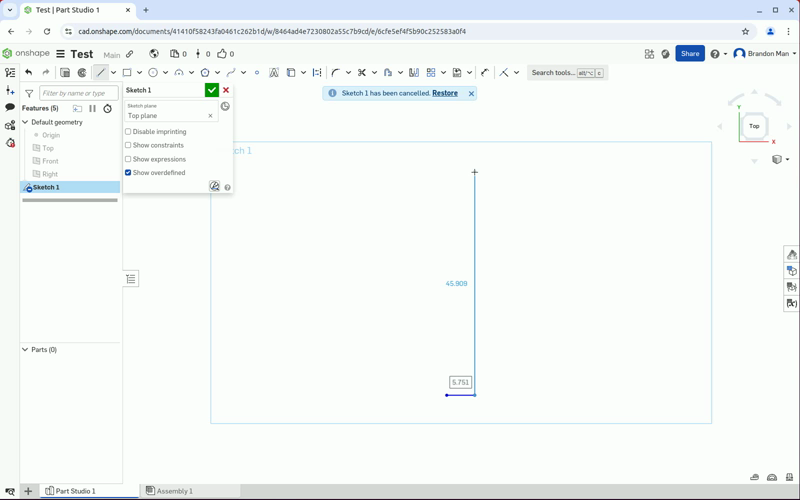
key_down(shift)
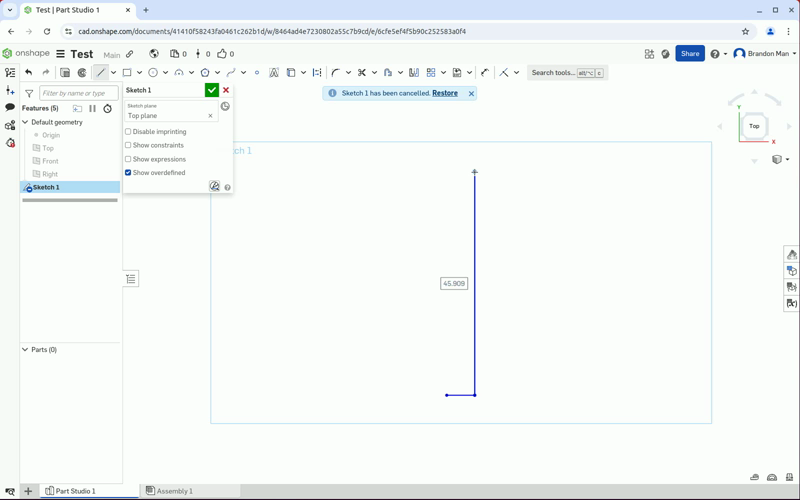
mouse_move(504, 171)
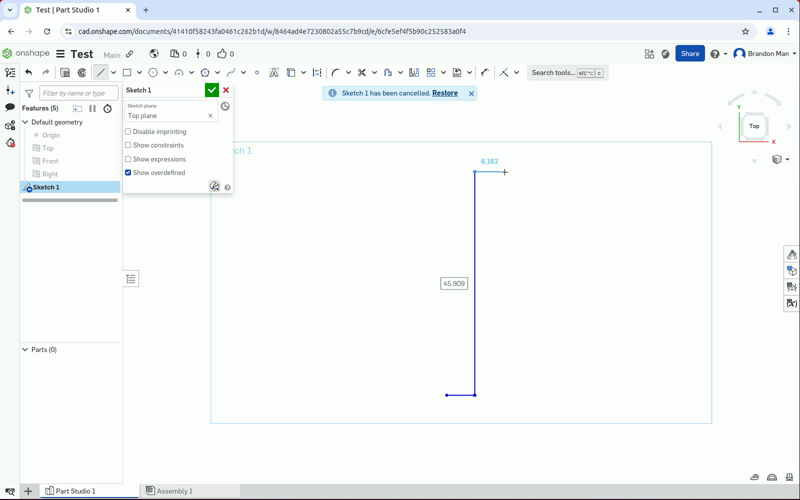
mouse_move(446, 171)
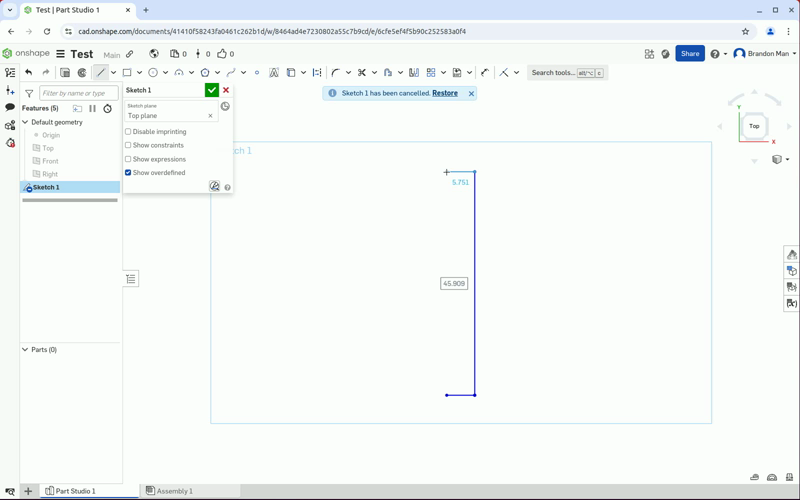
click(446, 171)
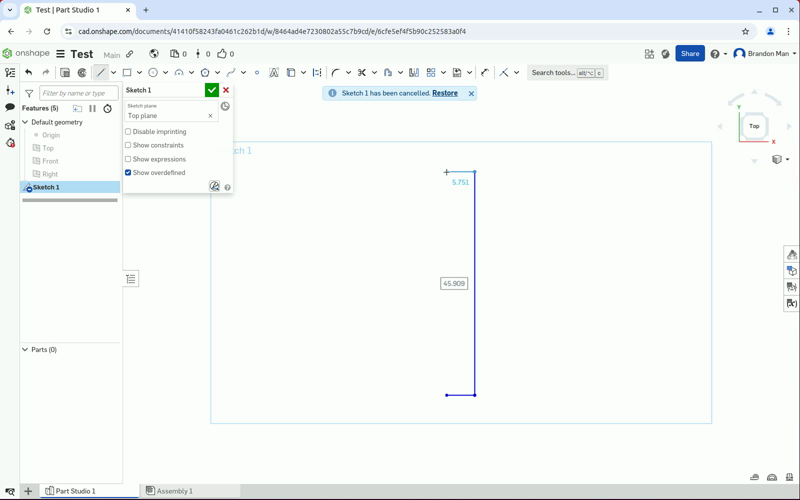
key_up(shift)
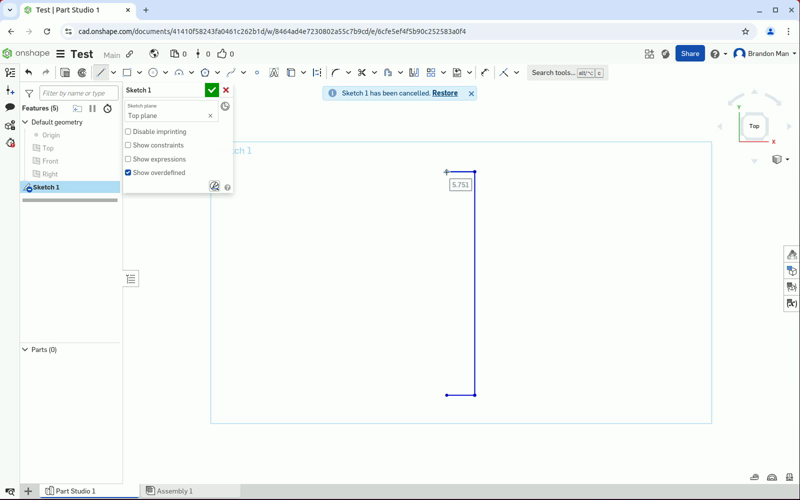
key_down(shift)
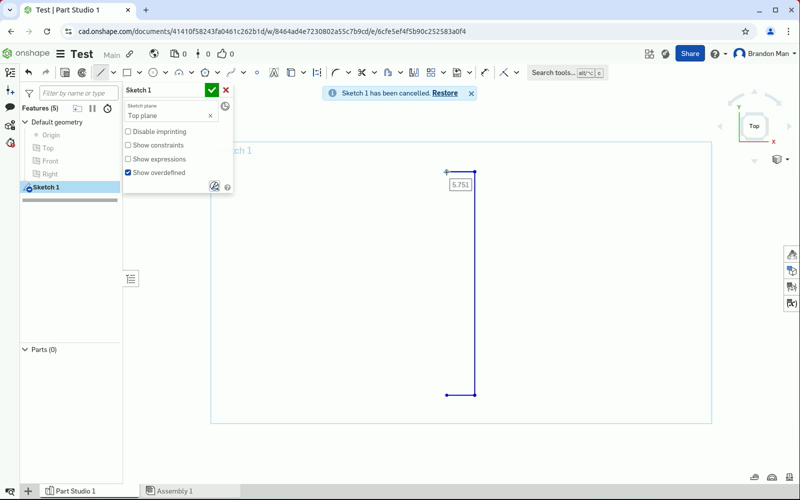
mouse_move(446, 395)
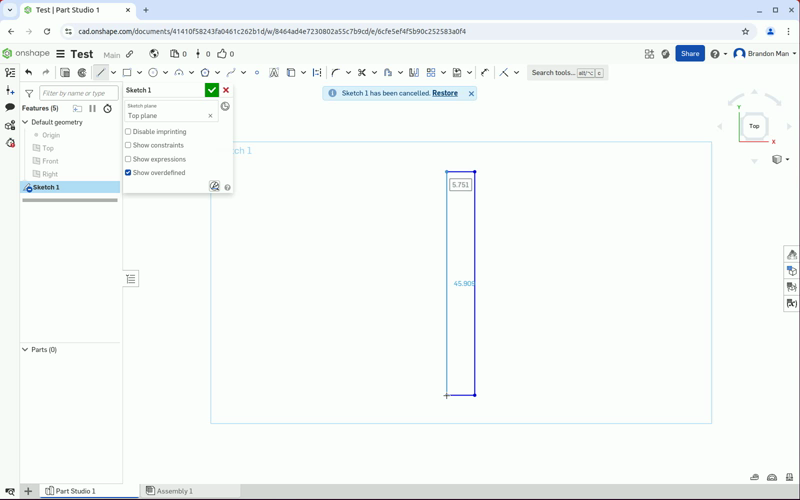
key_up(shift)
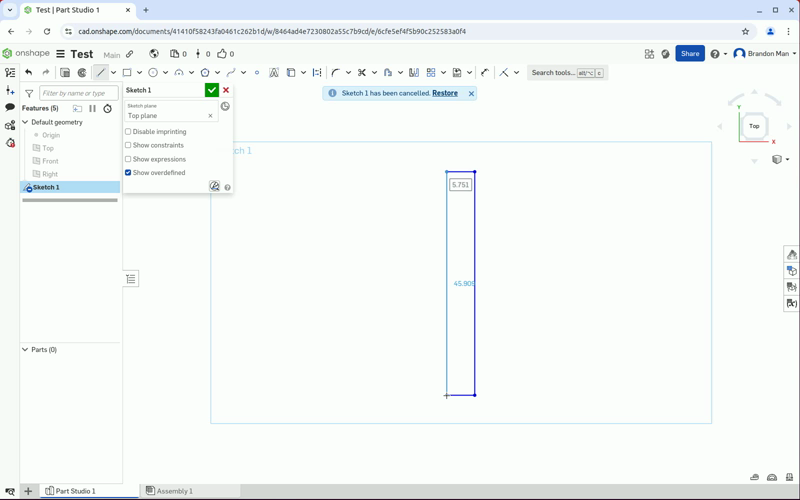
click(446, 395)
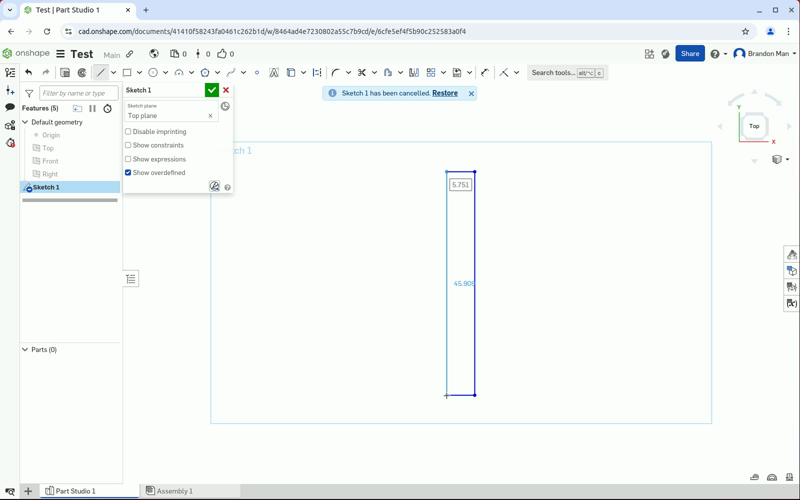
key(esc)
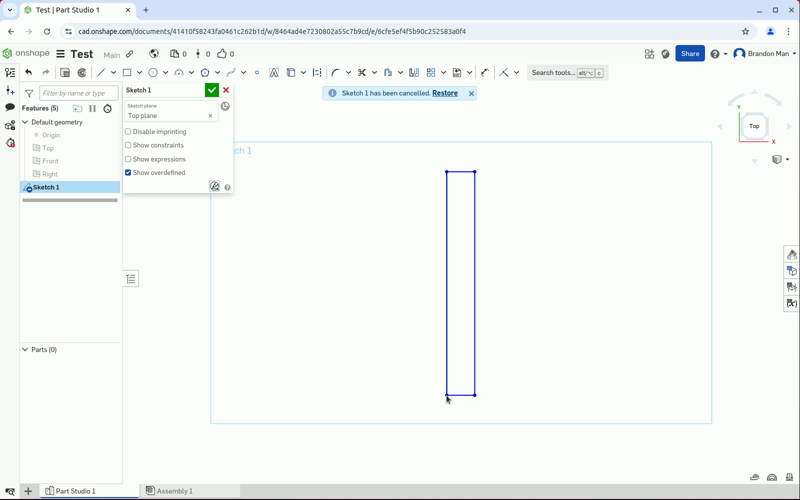
mouse_move(466, 276)
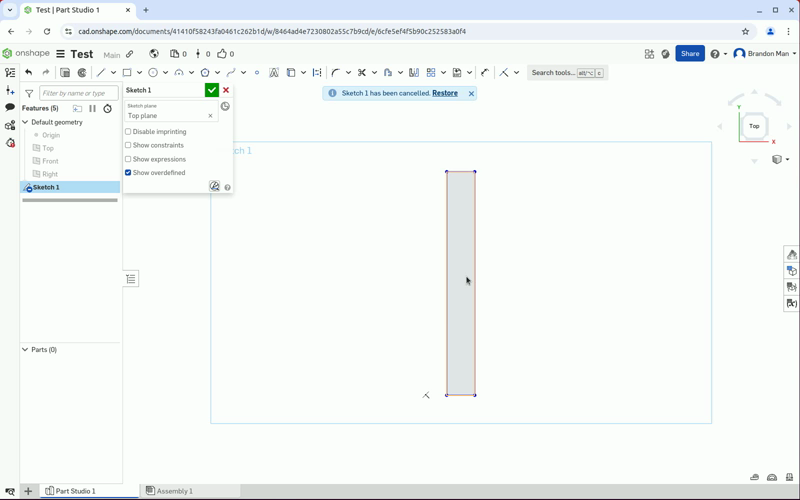
click(466, 276)
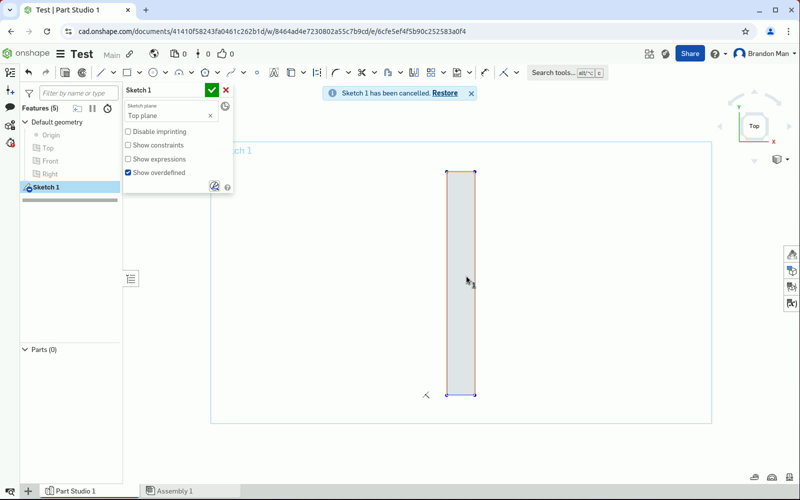
mouse_move(73, 352)
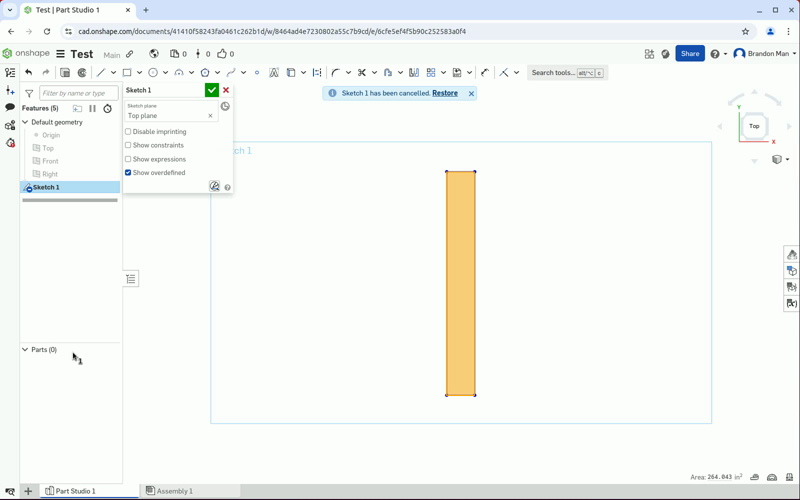
key(shift+y)
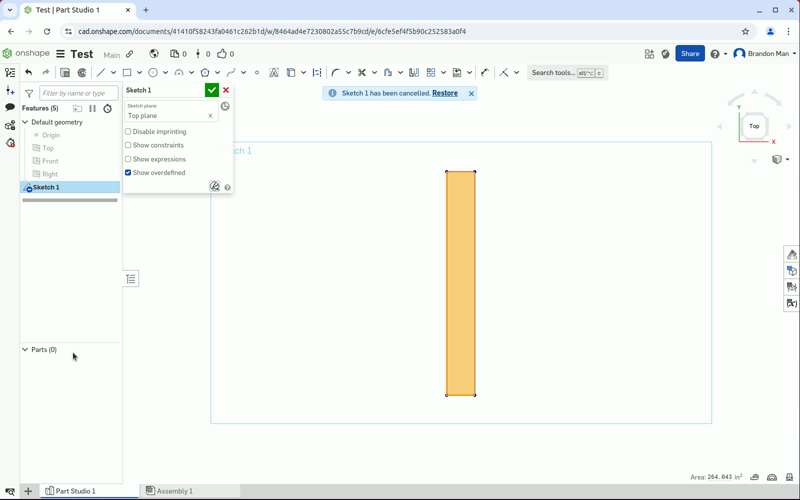
key(shift+e)
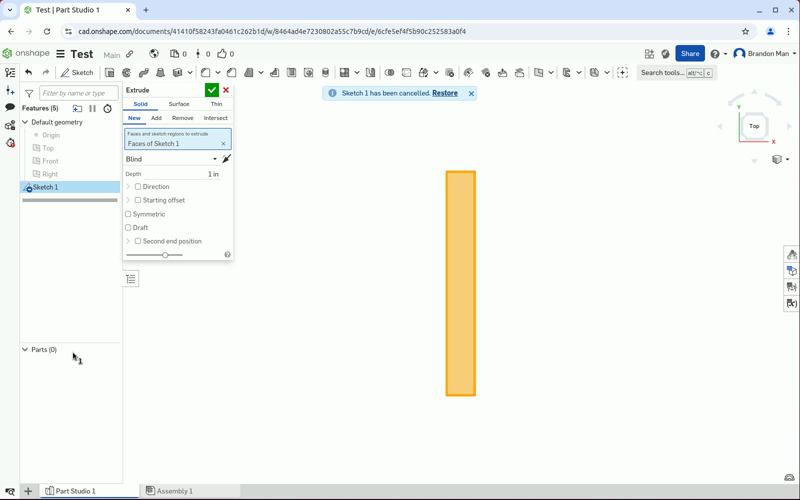
mouse_move(143, 106)
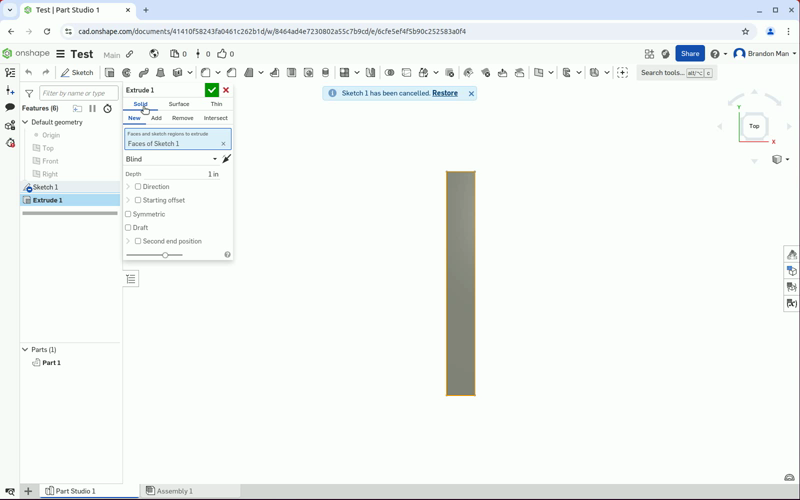
click(143, 106)
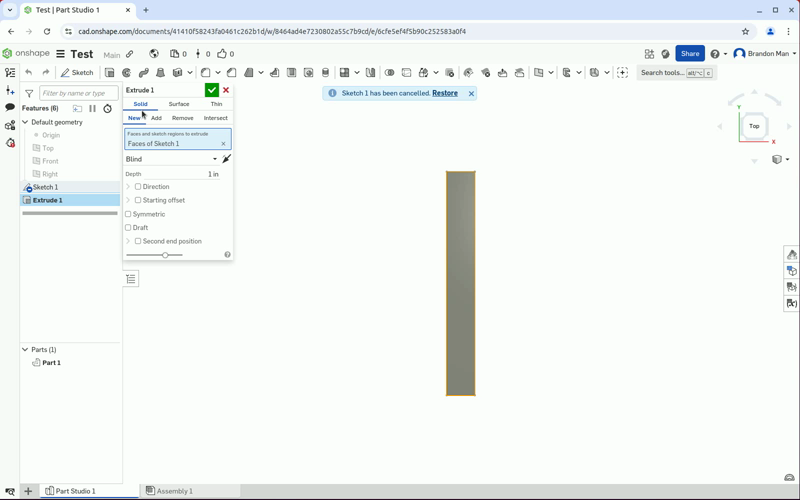
mouse_move(137, 120)
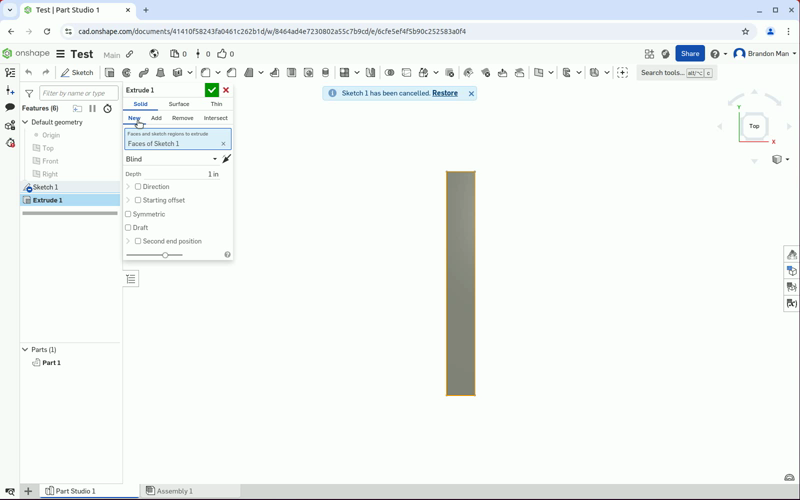
click(137, 120)
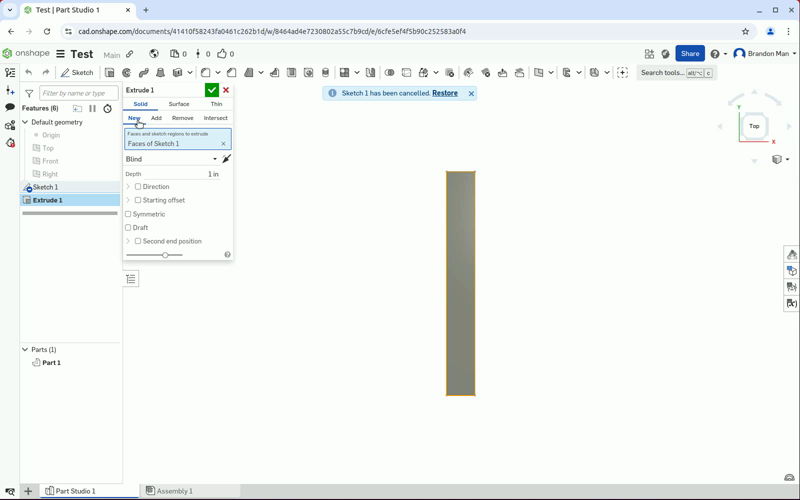
key(tab, 4)
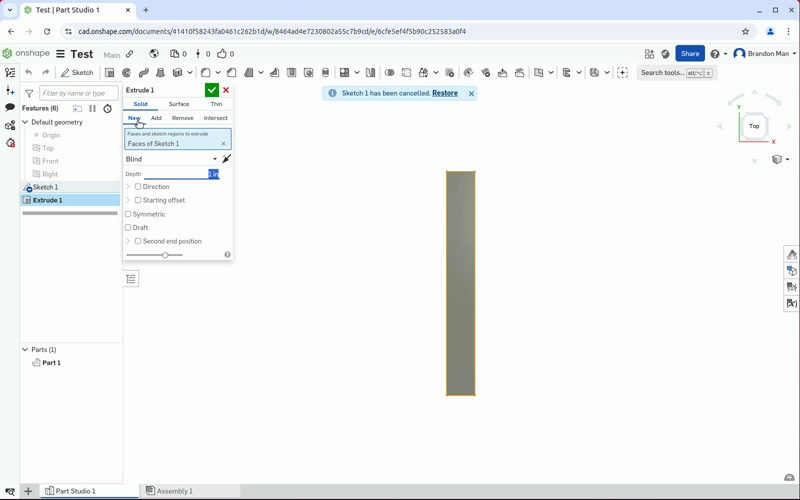
text(1.444)
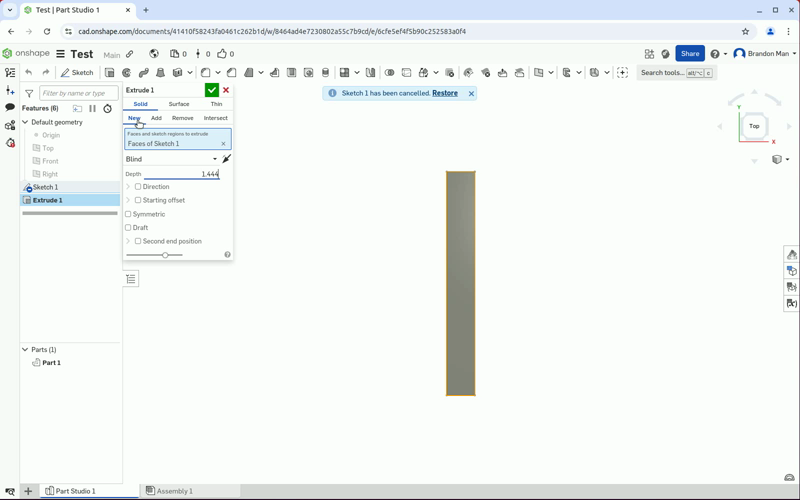
key(enter)
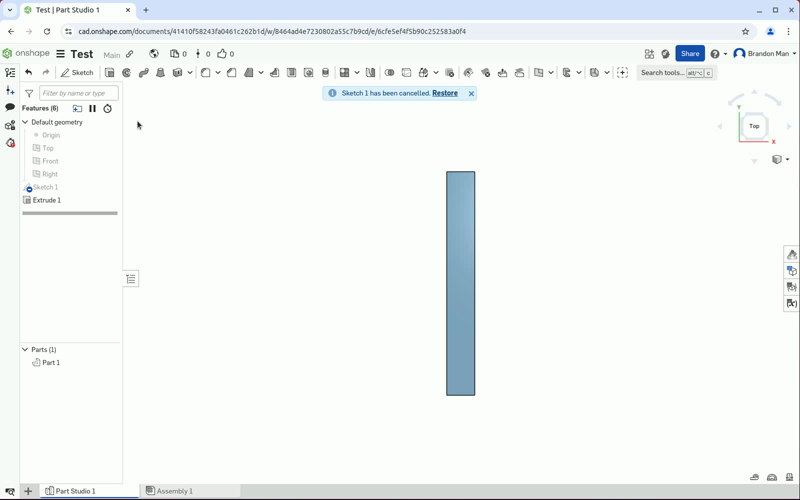
key(shift+h)
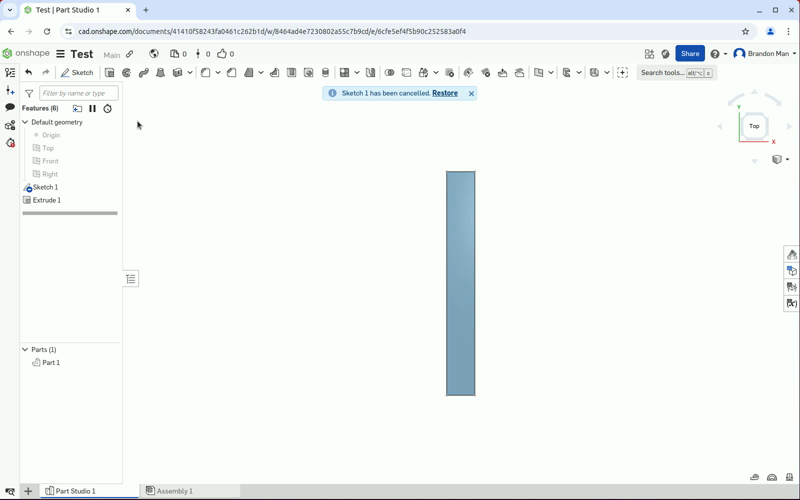
key(shift+h)
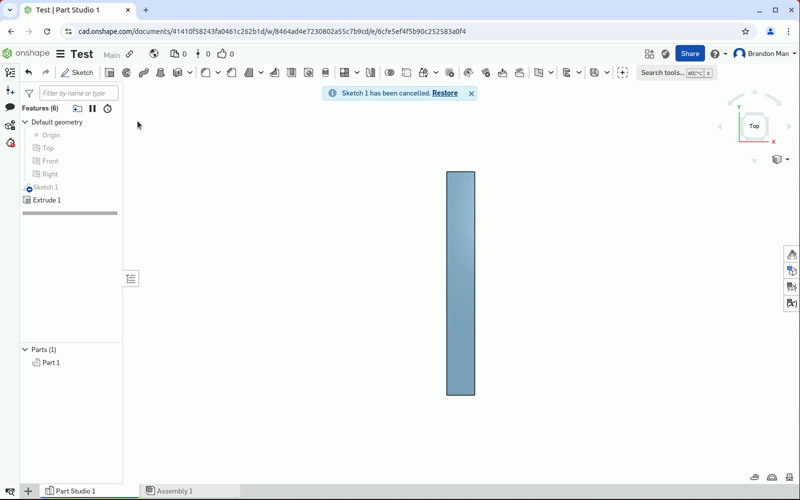
mouse_move(73, 189)
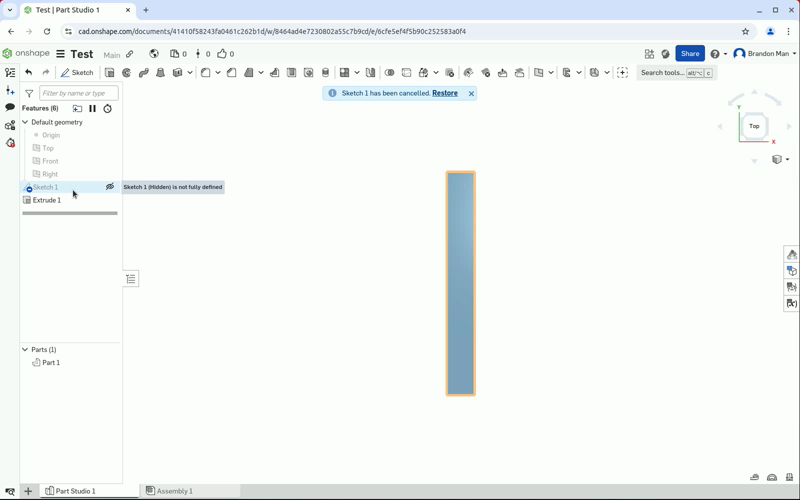
click(73, 189)
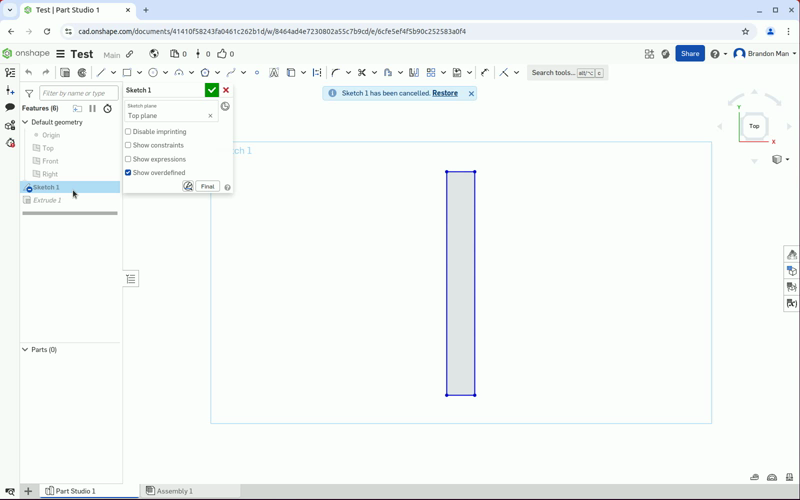
mouse_move(229, 92)
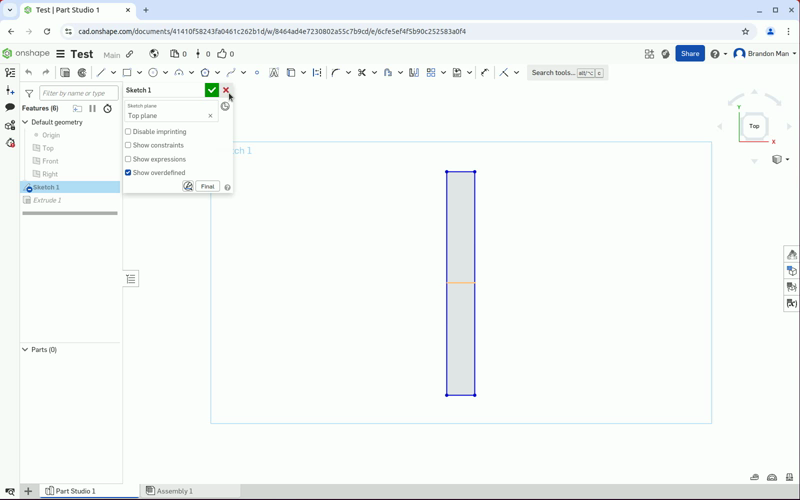
click(229, 92)
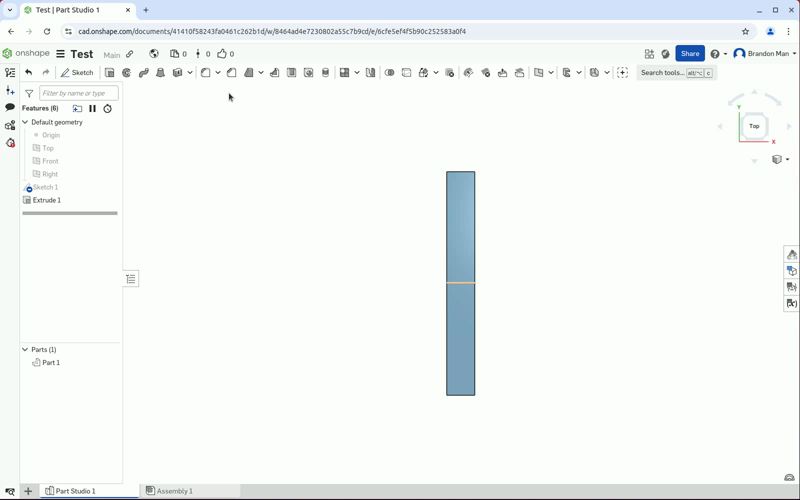
mouse_move(541, 75)
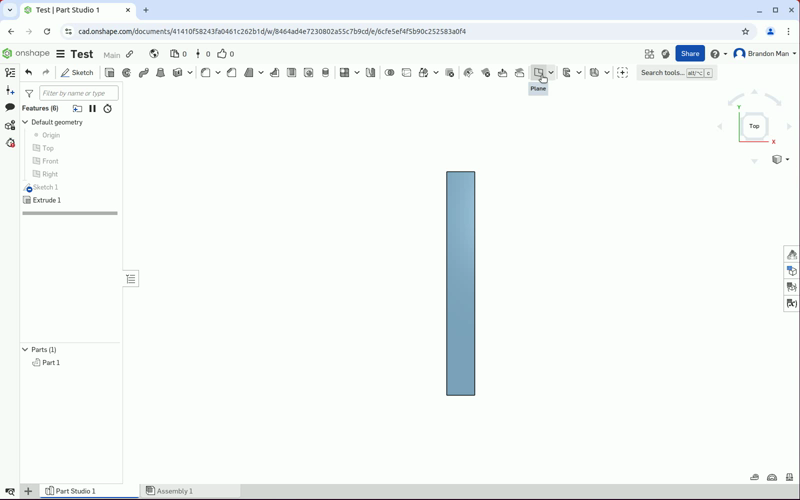
click(541, 75)
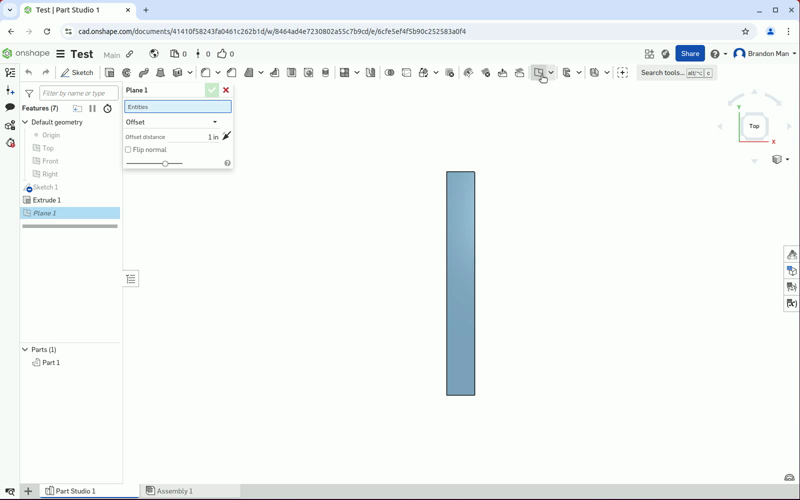
mouse_move(73, 150)
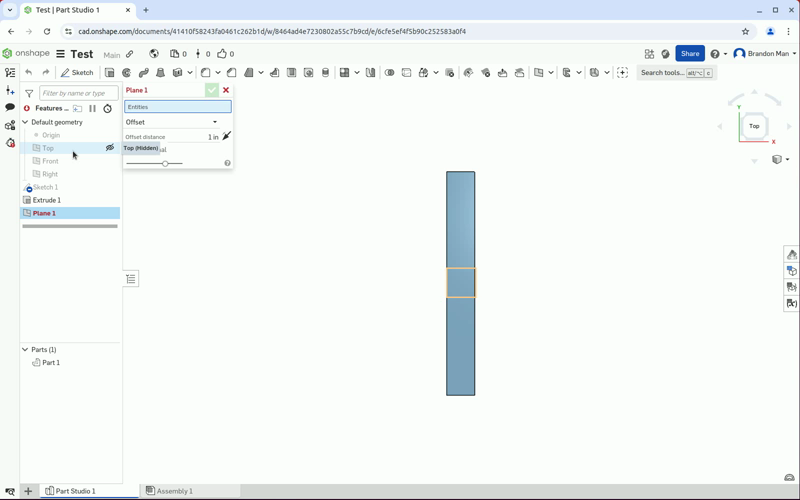
click(73, 150)
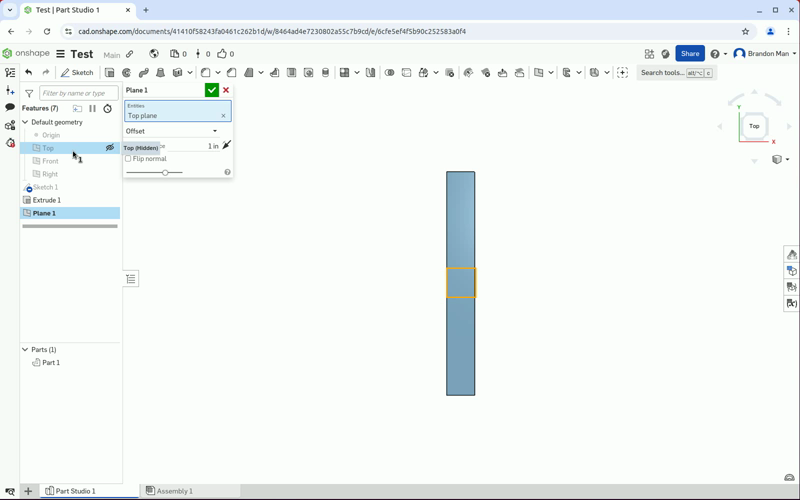
key(tab, 2)
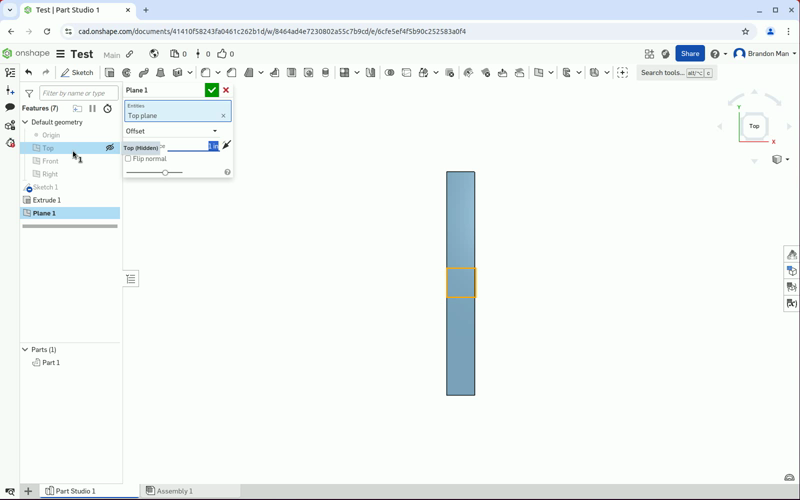
text(1.448)
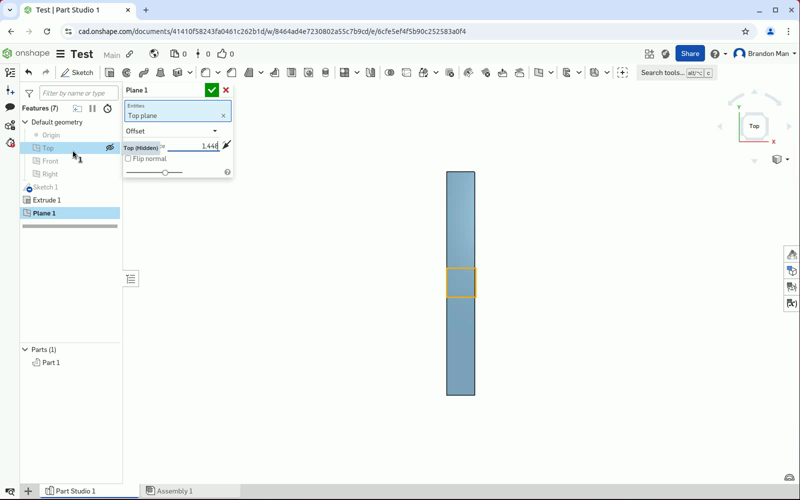
key(enter, 2)
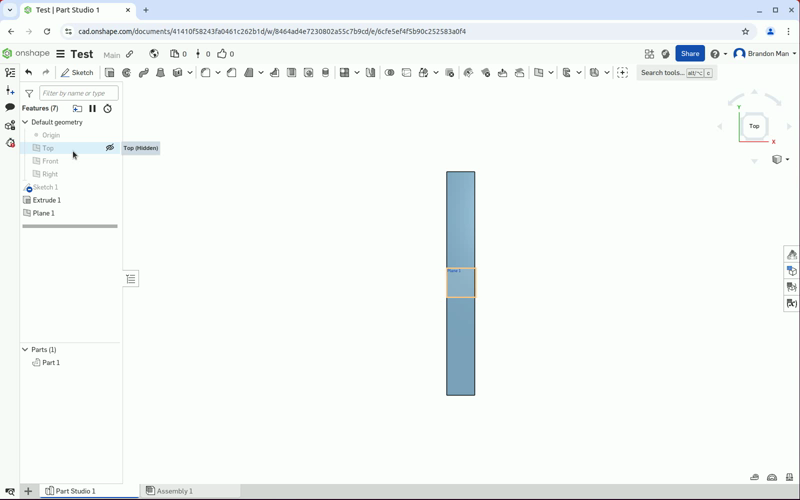
key(shift+s)
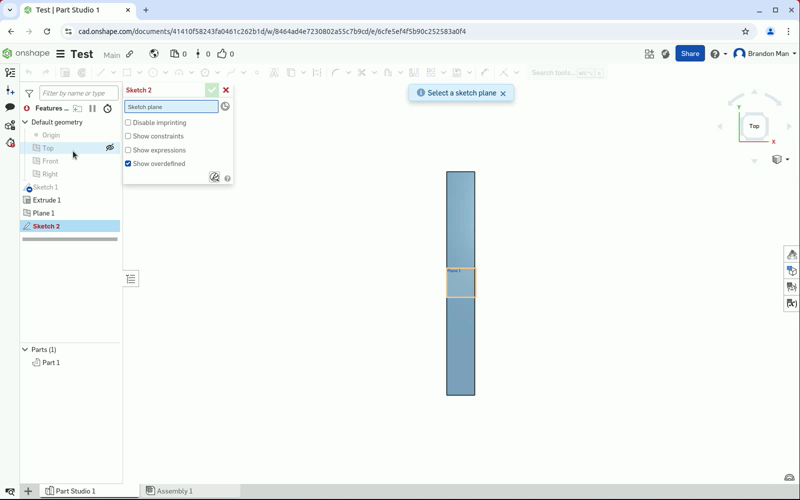
mouse_move(73, 215)
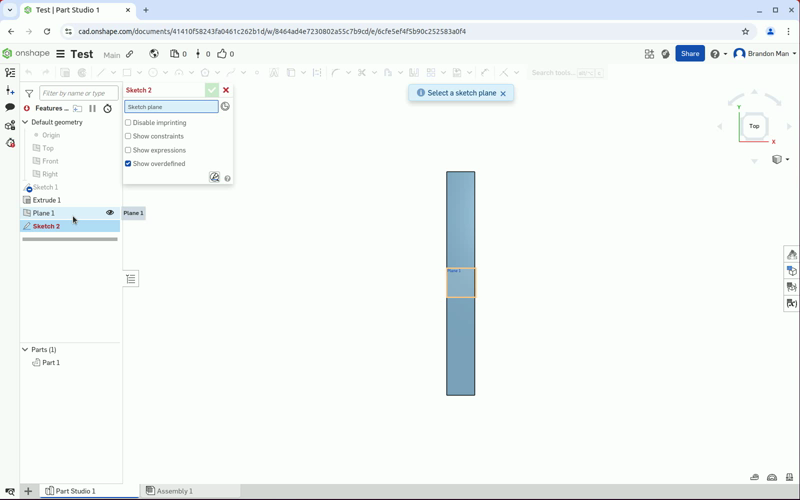
click(73, 215)
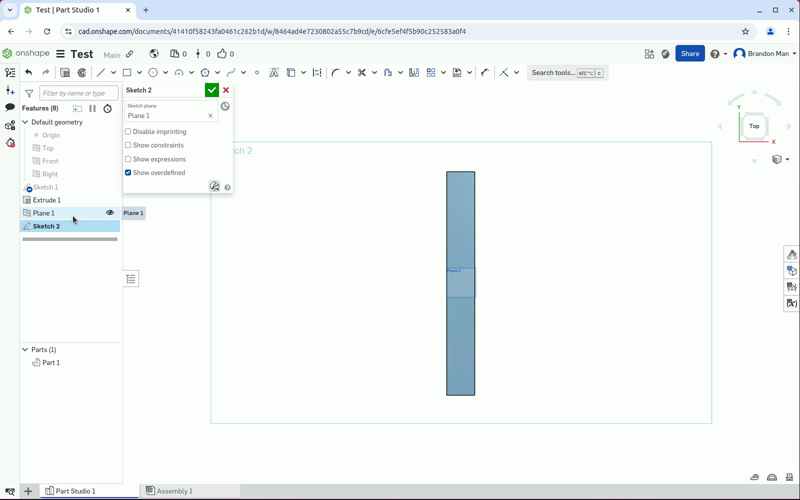
mouse_move(73, 352)
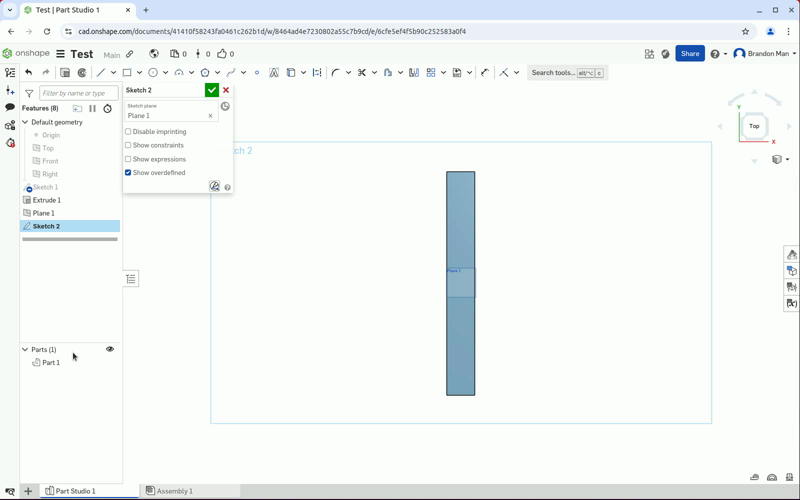
key(y)
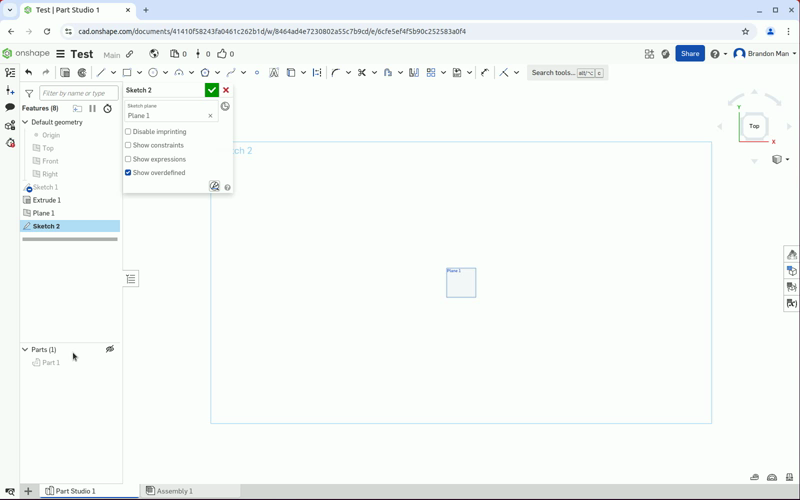
key(c)
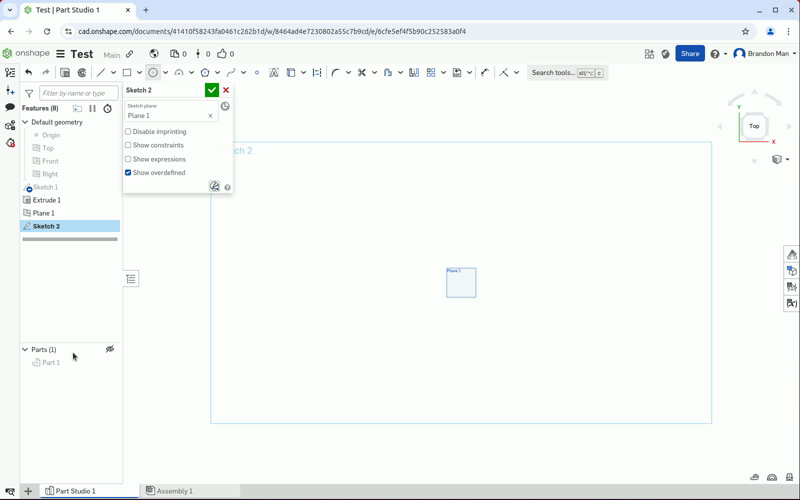
key_down(shift)
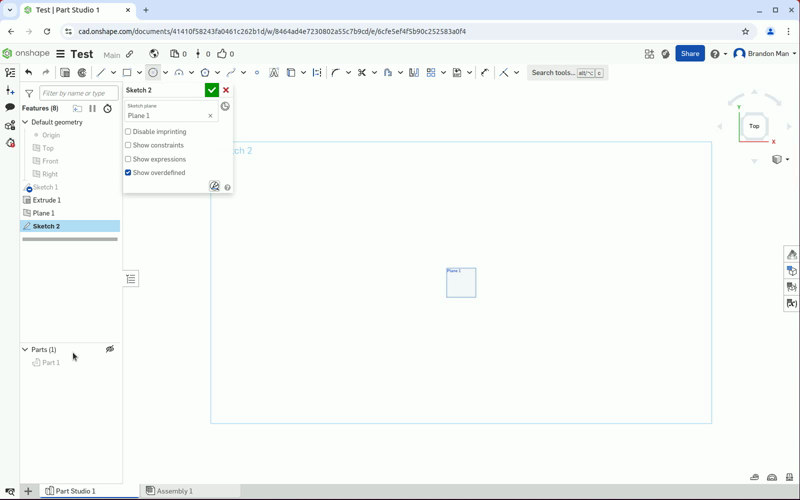
mouse_move(461, 381)
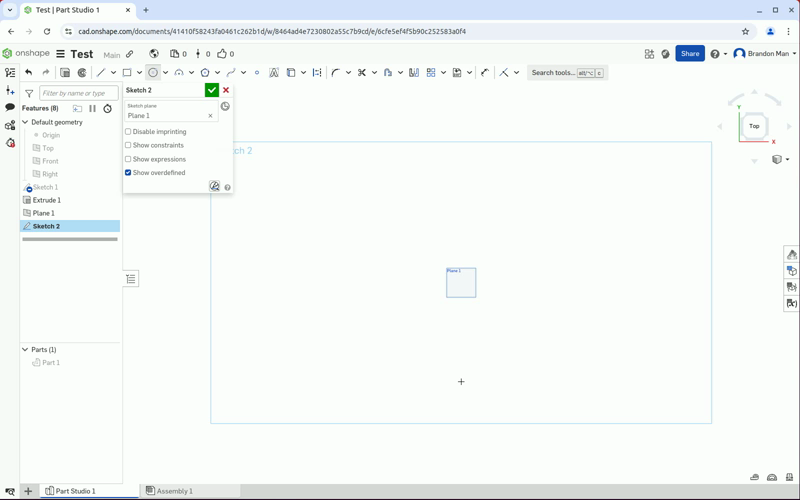
click(461, 381)
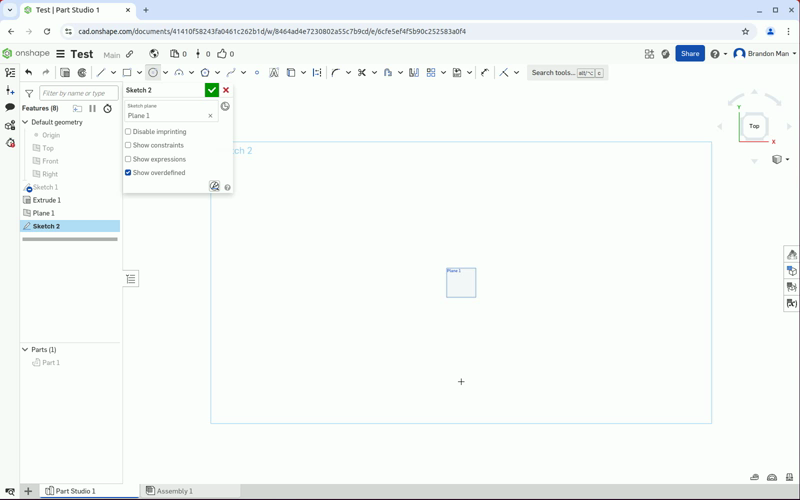
key_up(shift)
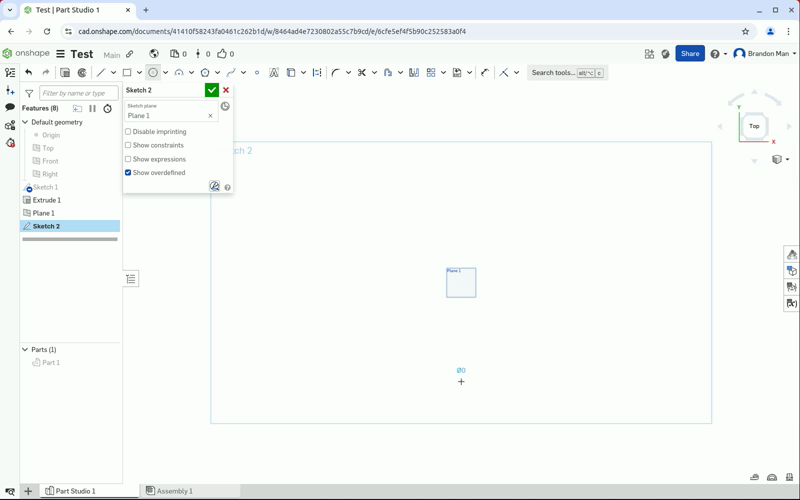
mouse_move(468, 381)
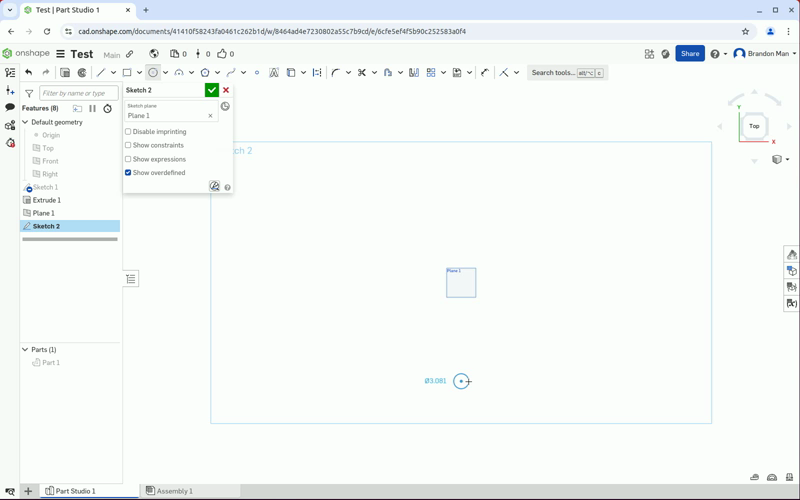
click(468, 381)
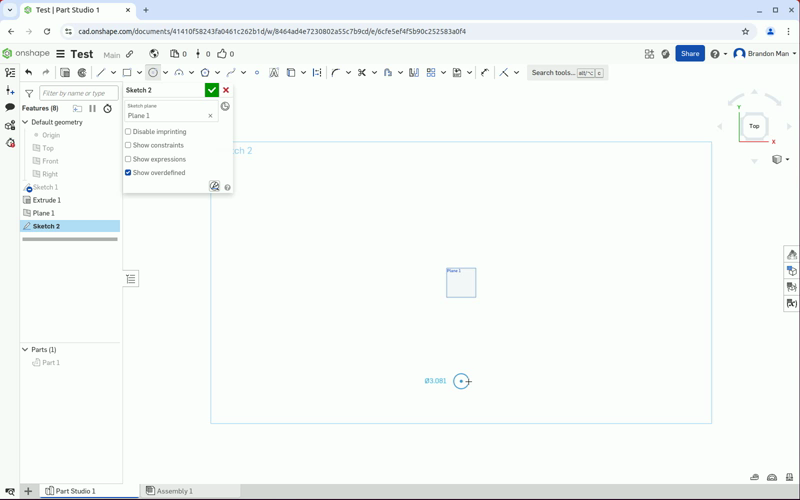
key(esc)
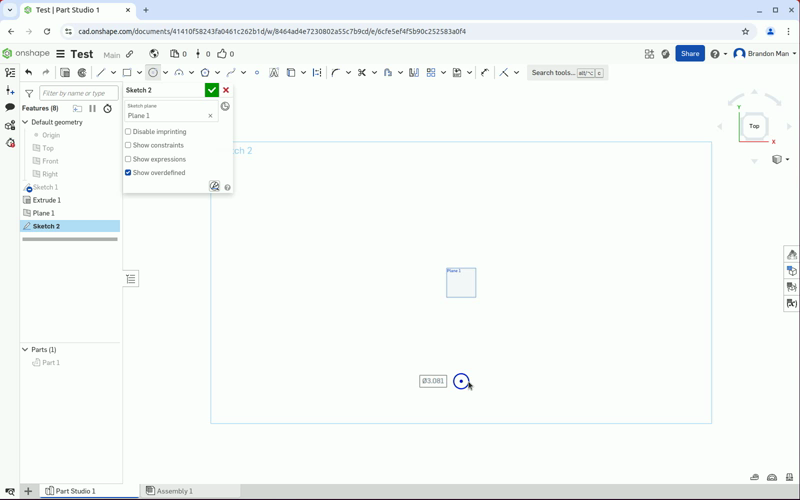
mouse_move(464, 383)
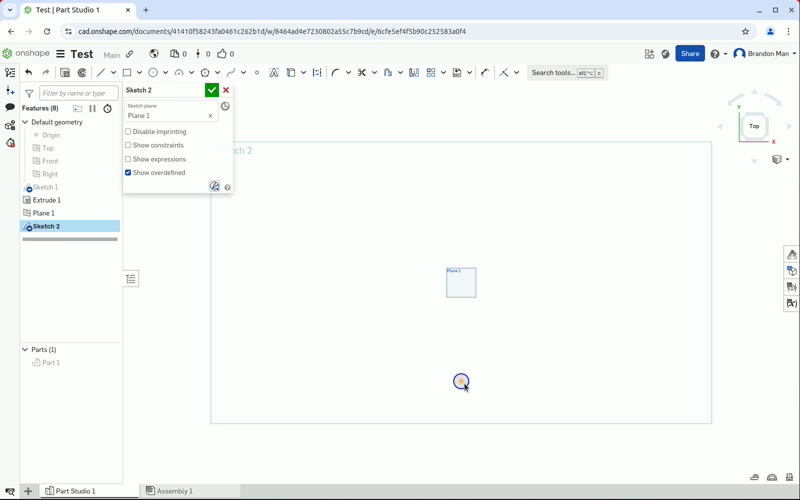
scroll(6)
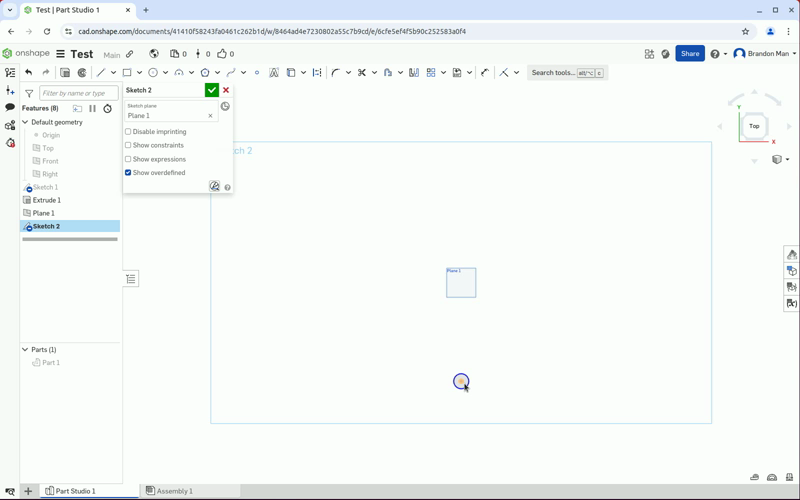
scroll(6)
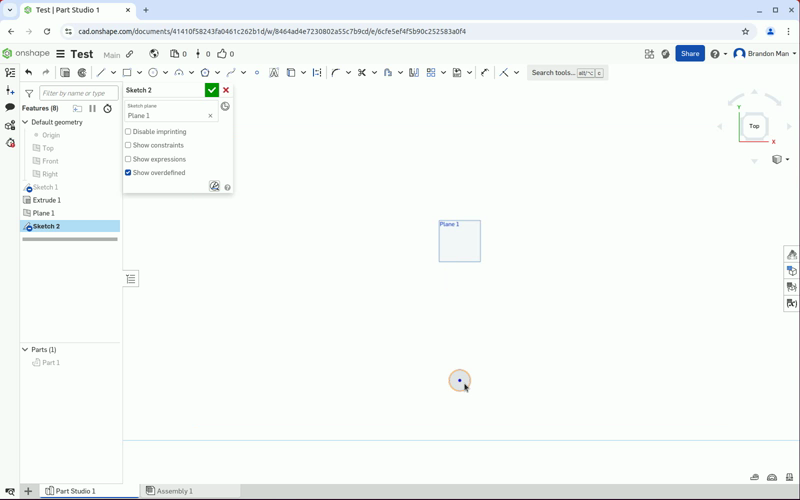
scroll(6)
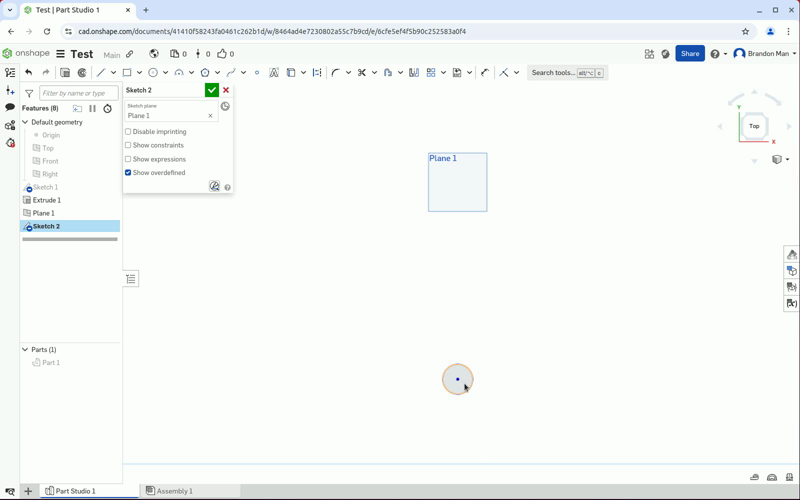
scroll(6)
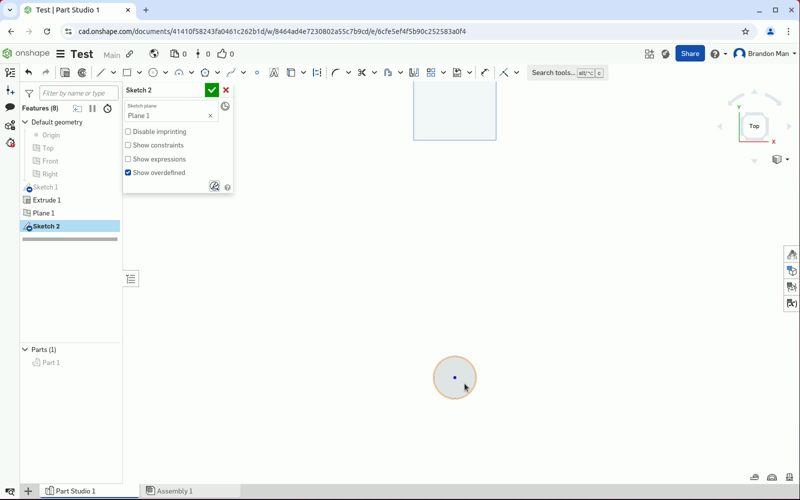
scroll(6)
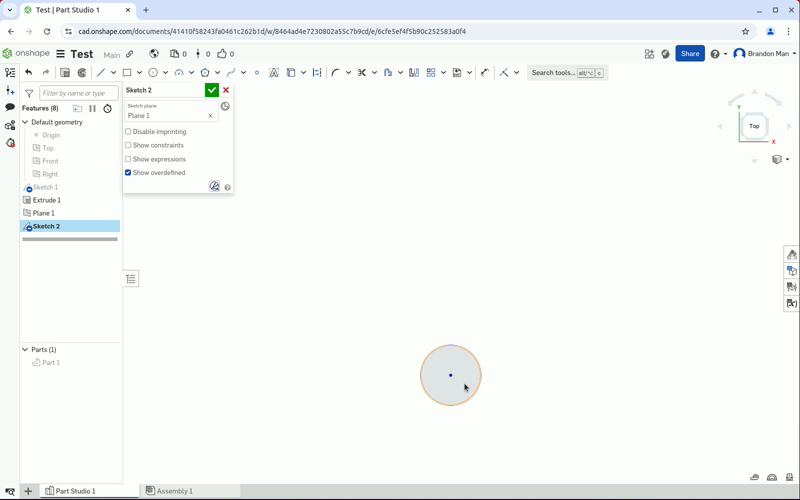
scroll(6)
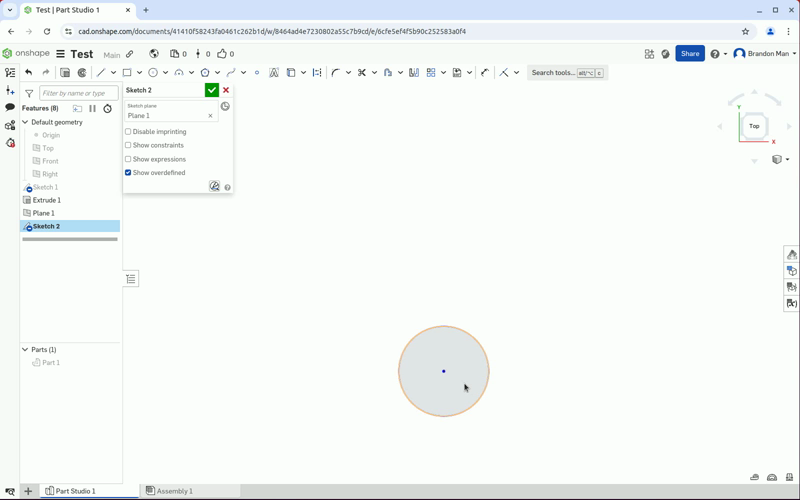
scroll(6)
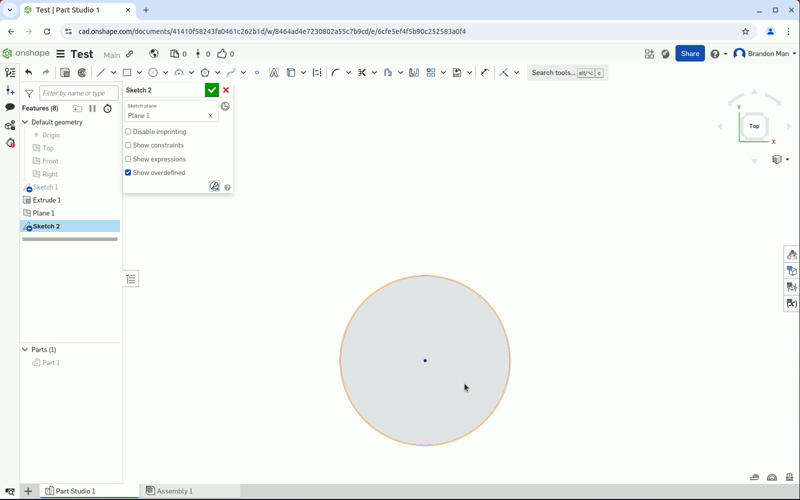
click(464, 383)
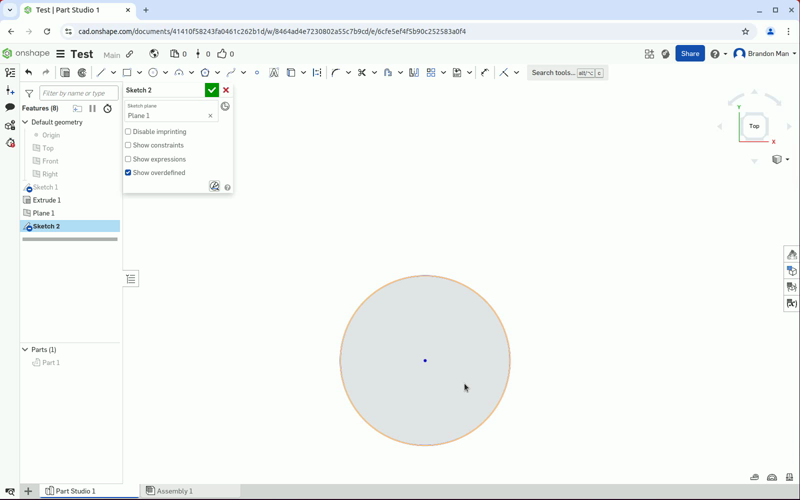
scroll(-6)
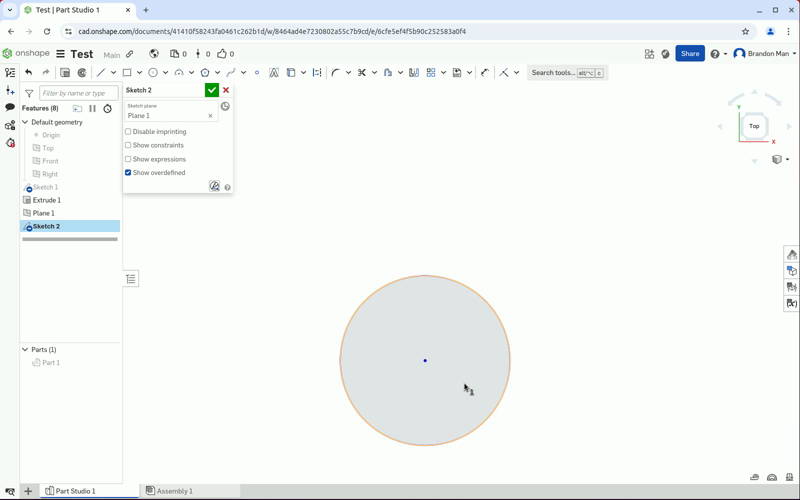
scroll(-6)
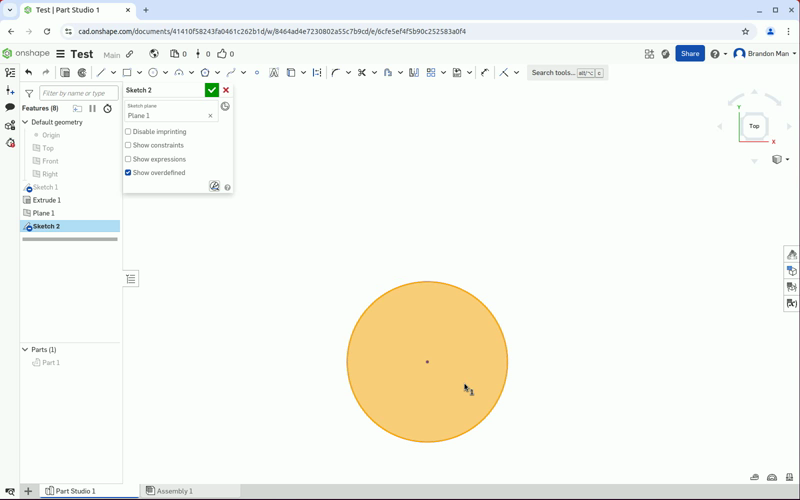
scroll(-6)
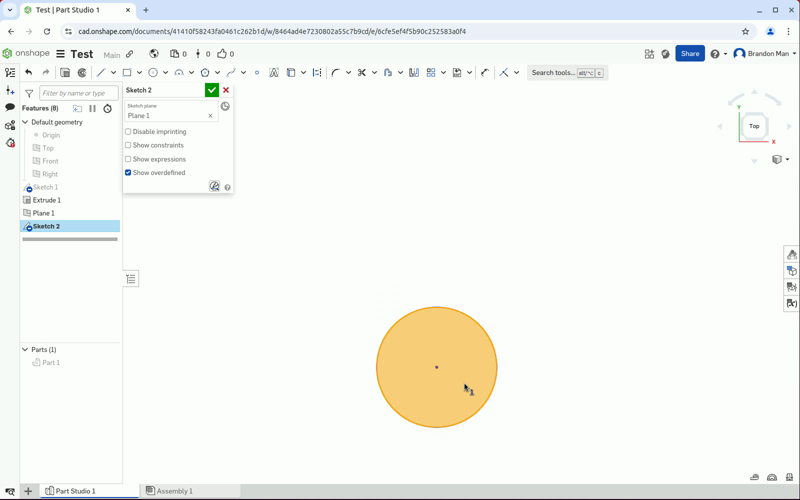
scroll(-6)
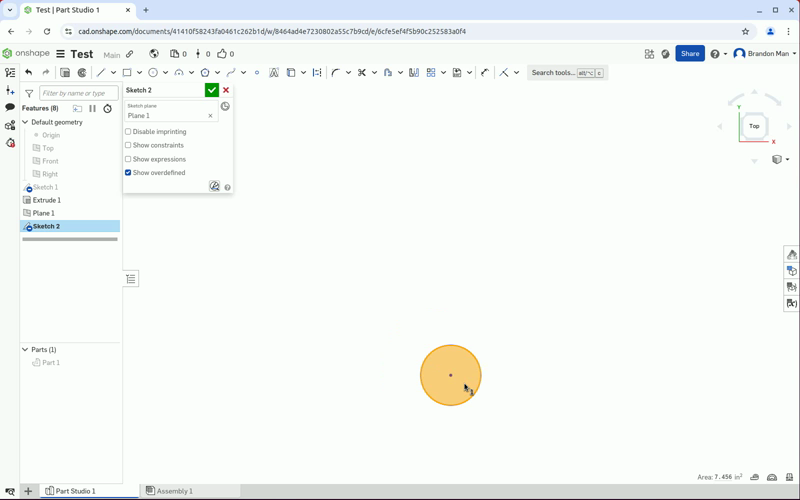
scroll(-6)
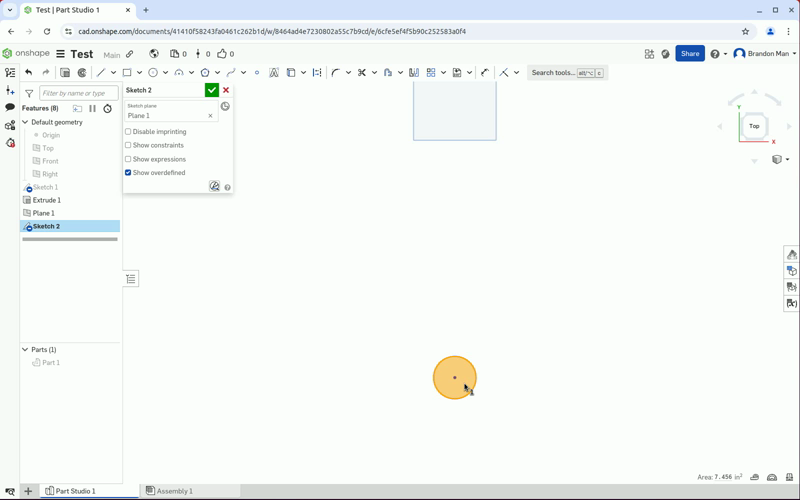
scroll(-6)
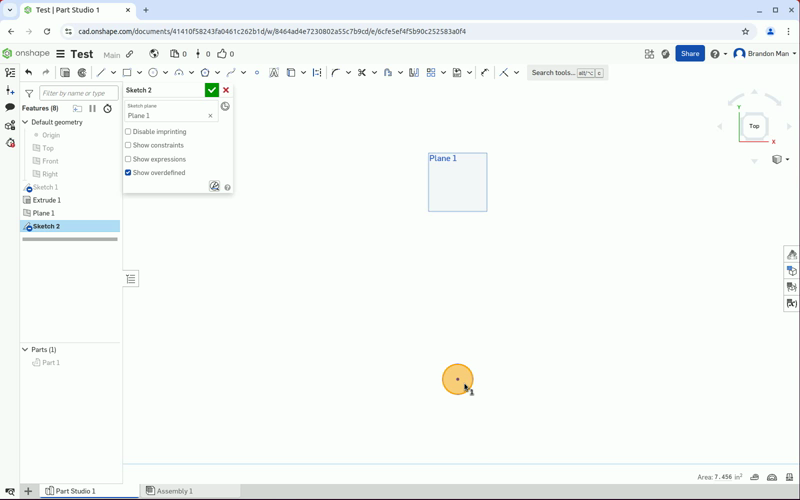
scroll(-6)
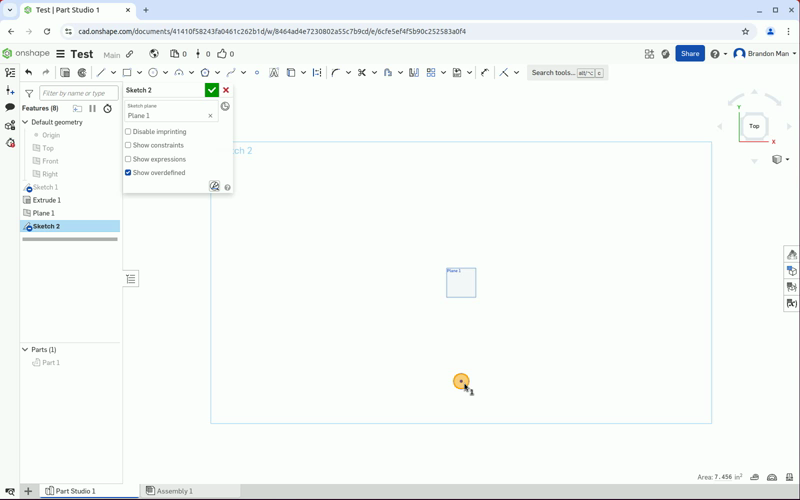
mouse_move(73, 352)
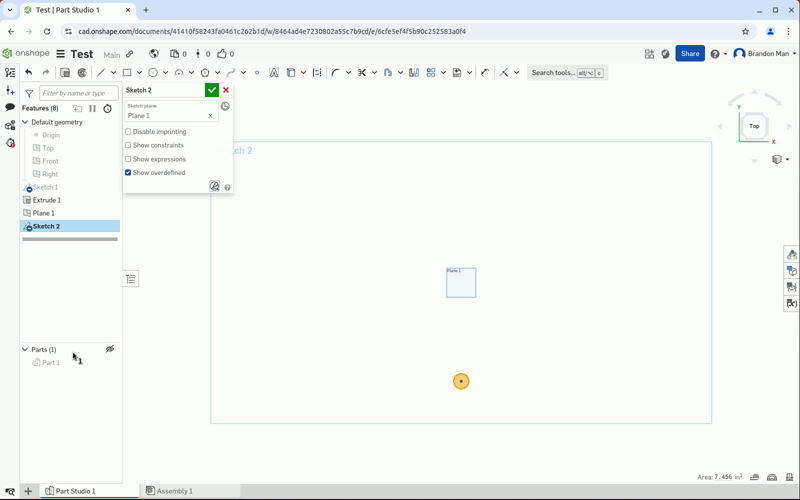
key(shift+y)
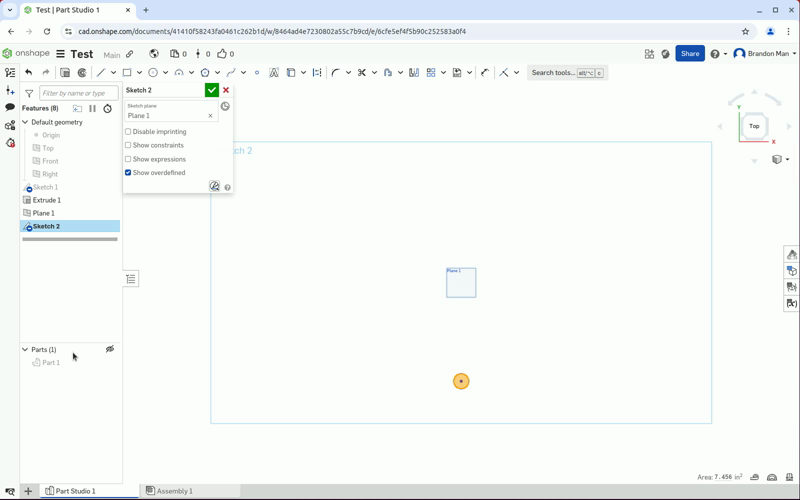
key(shift+e)
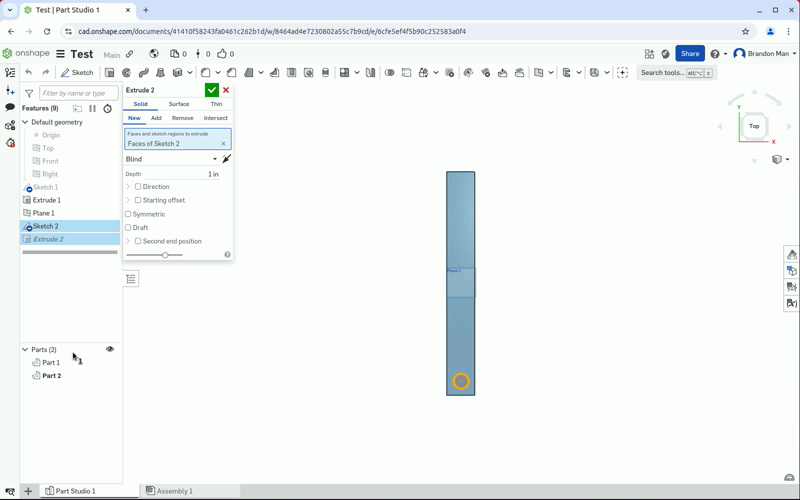
mouse_move(143, 106)
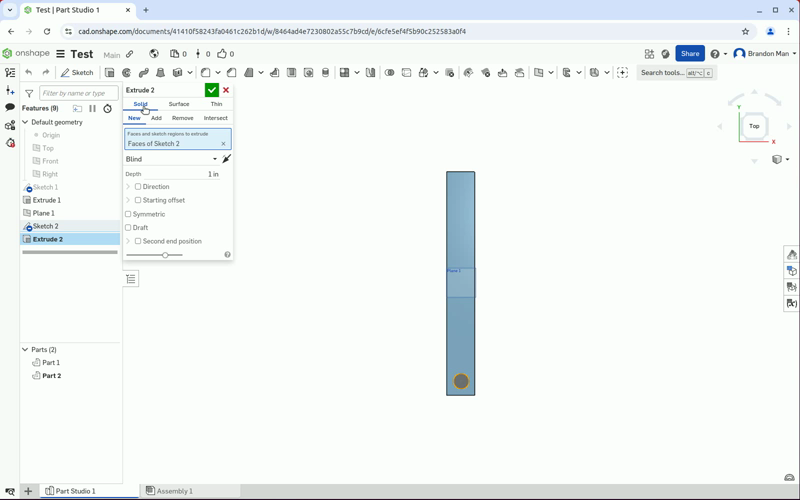
click(143, 106)
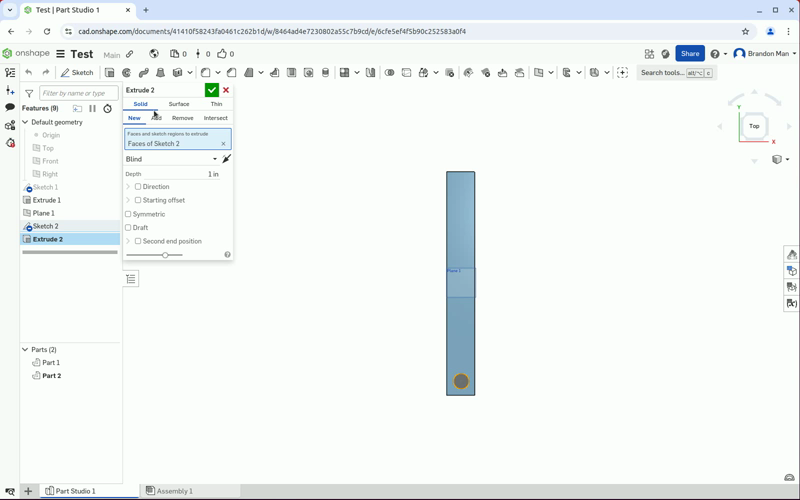
mouse_move(186, 120)
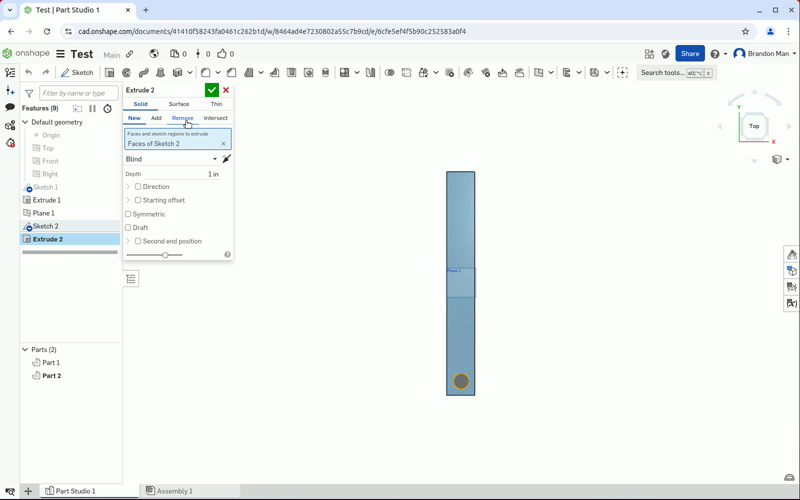
click(186, 120)
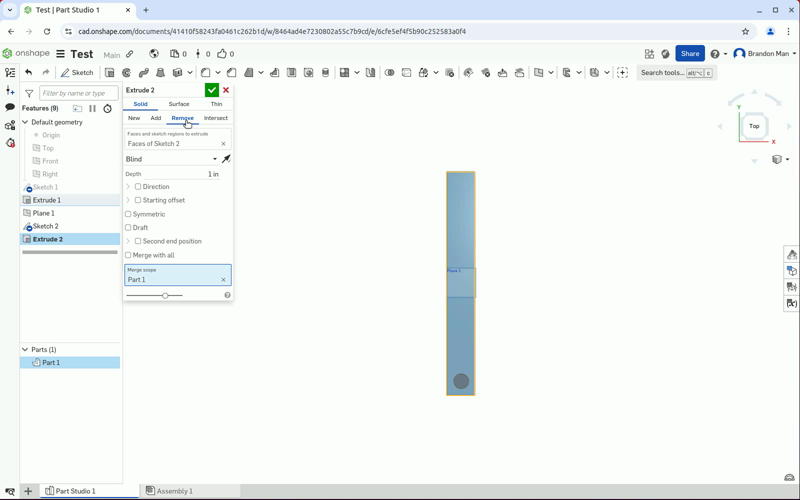
key(tab, 4)
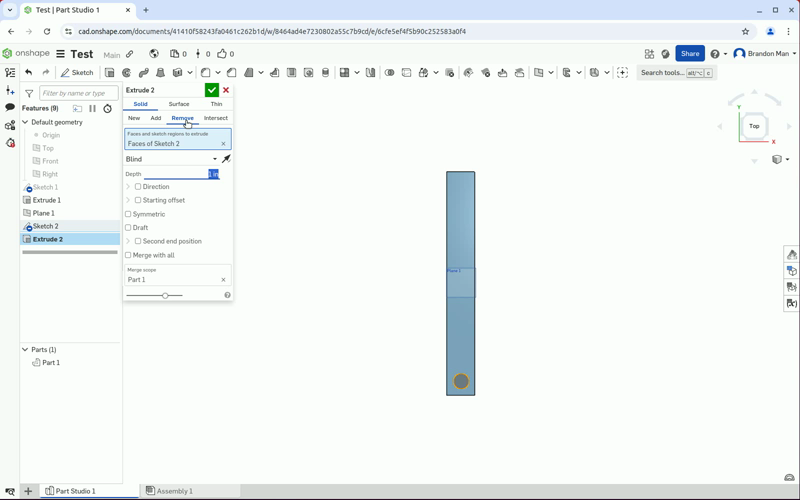
text(5.777)
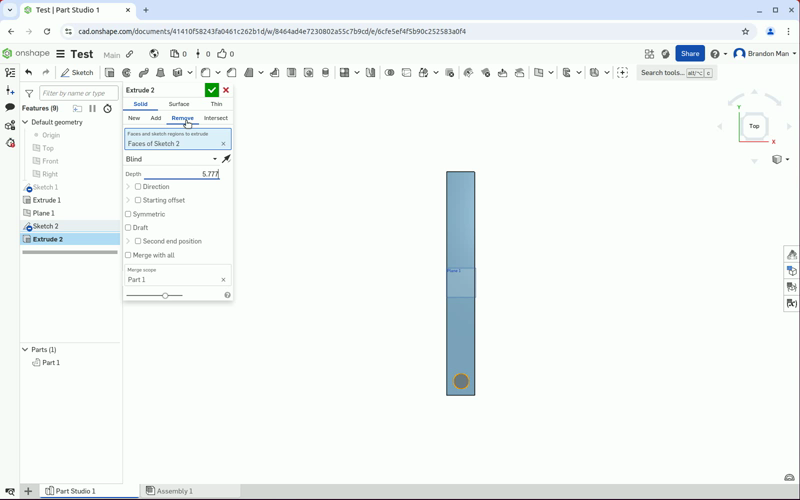
key(tab, 6)
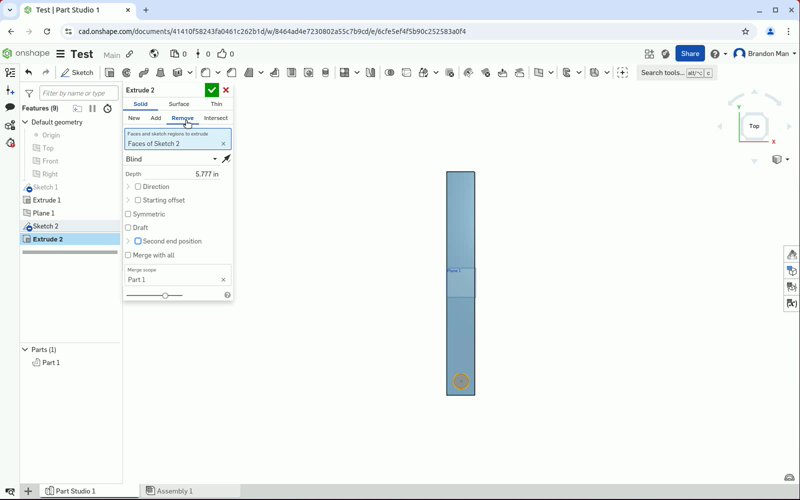
key(space)
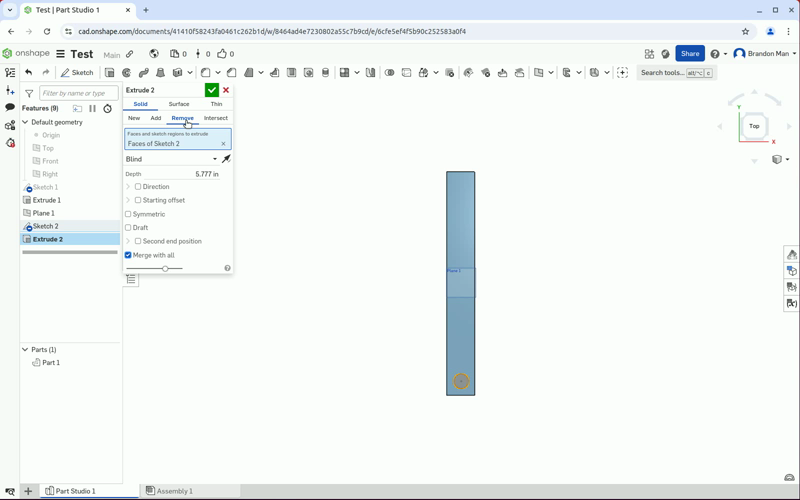
key(enter)
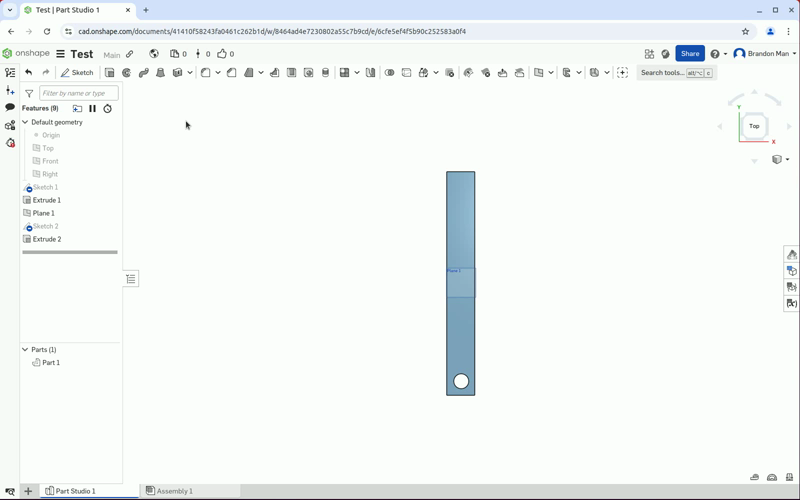
key(shift+h)
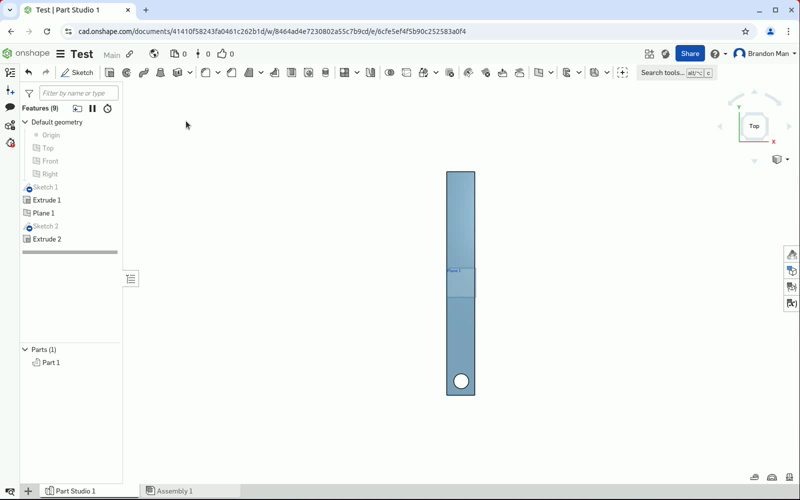
key(shift+h)
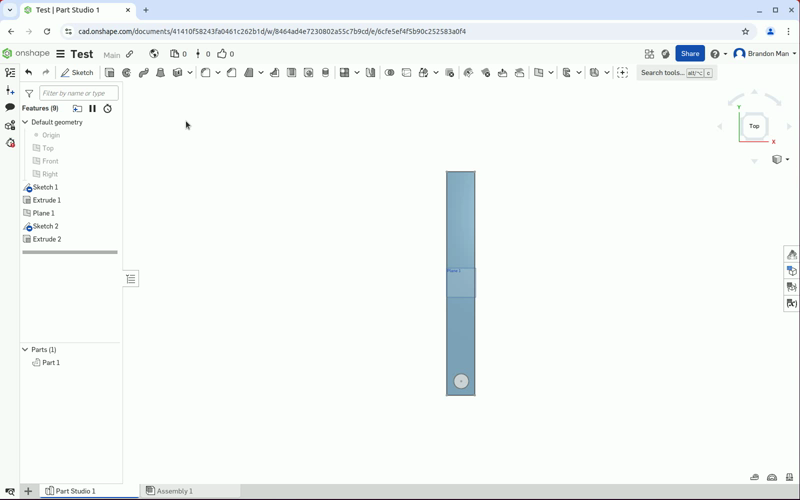
key(shift+7)
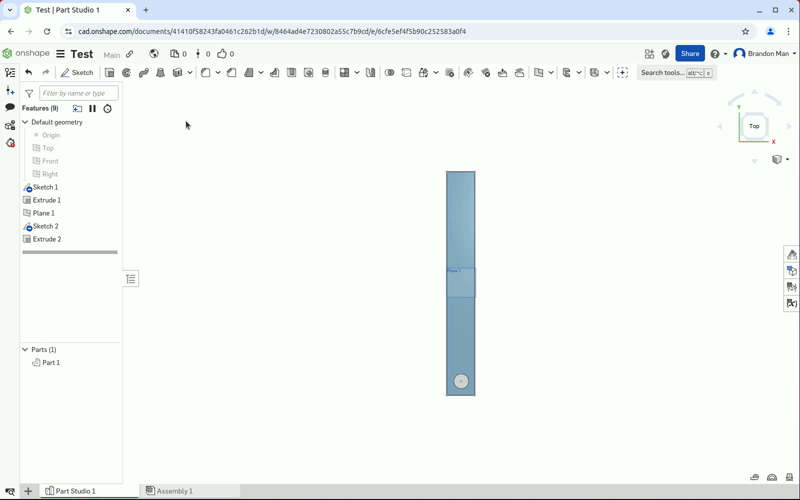
key(up, 3)
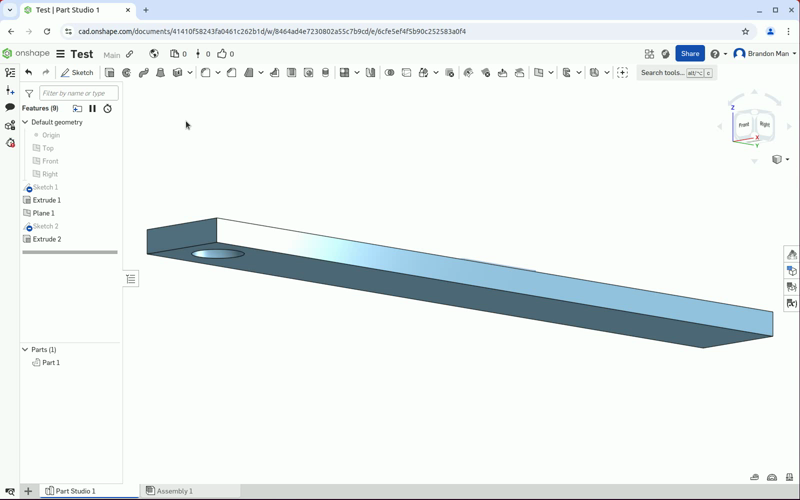
key(left, 3)
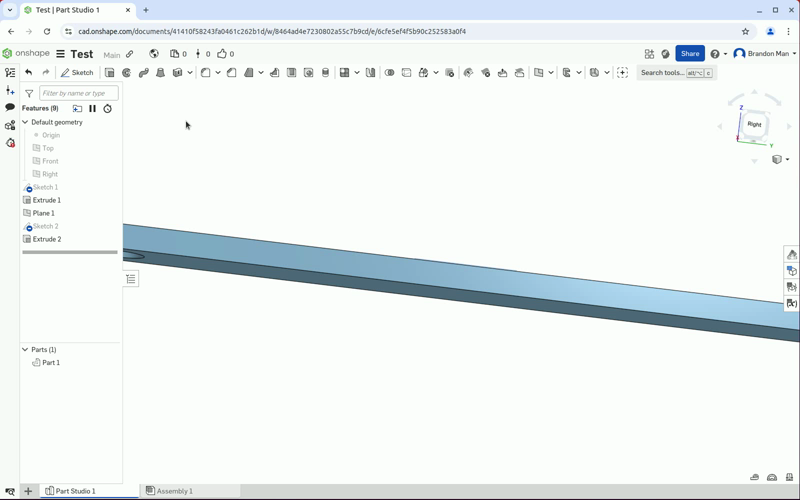
key(right, 3)
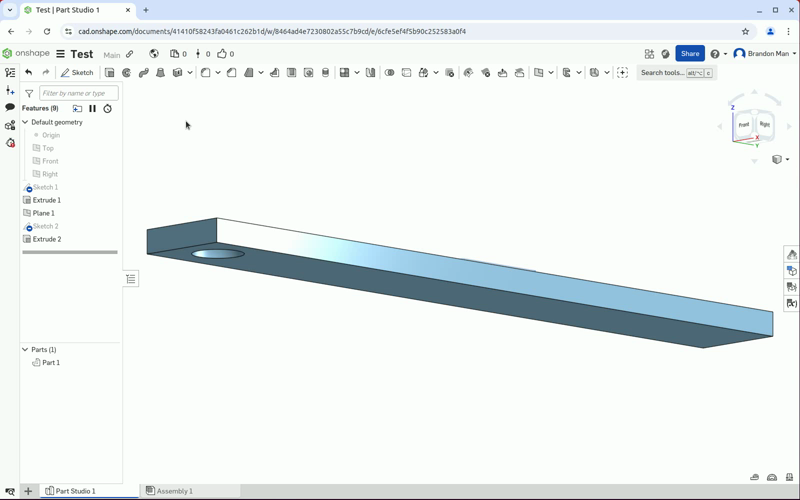
key(down, 3)
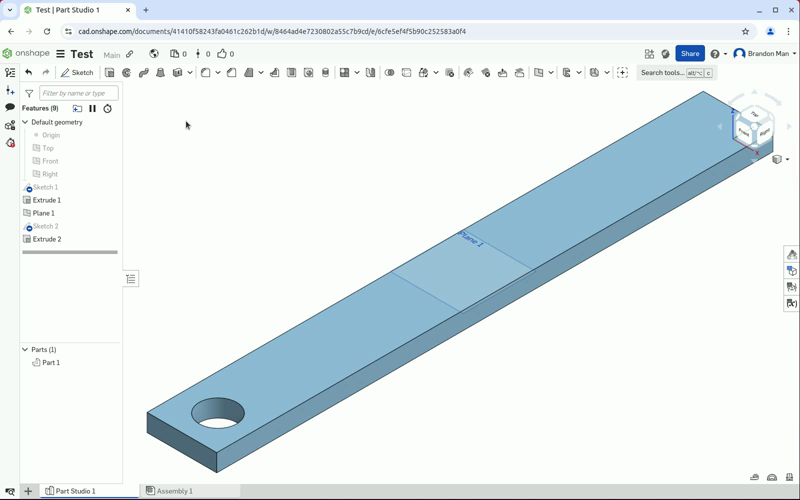
mouse_move(73, 189)
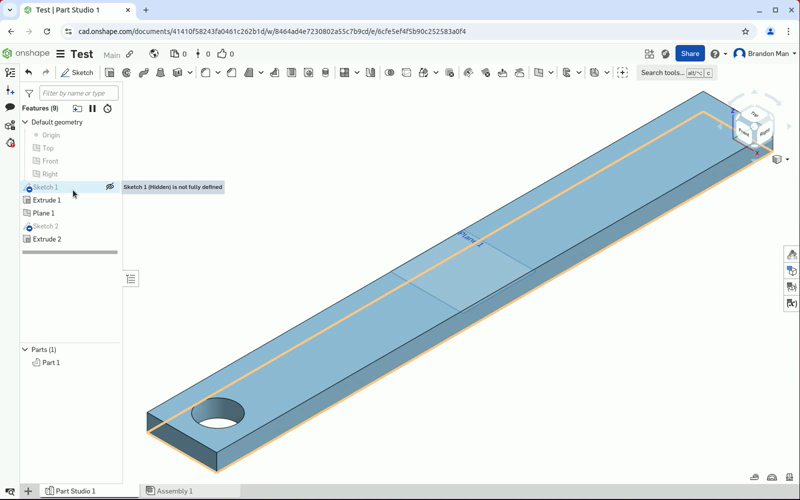
click(73, 189)